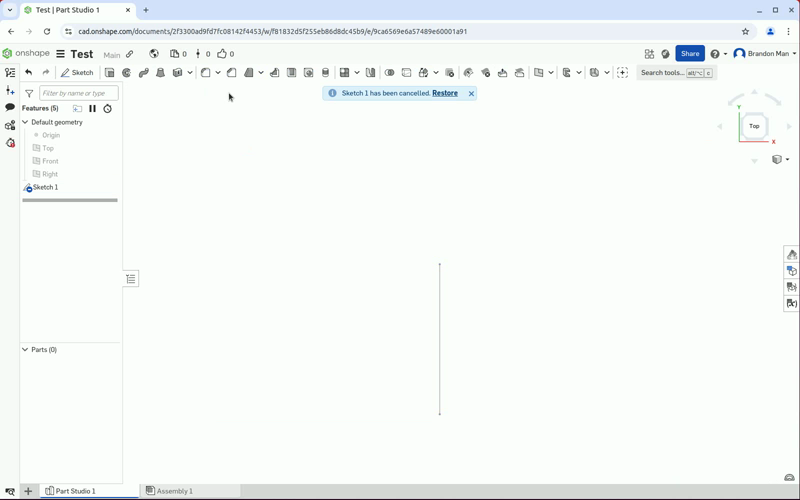
key(shift+h)
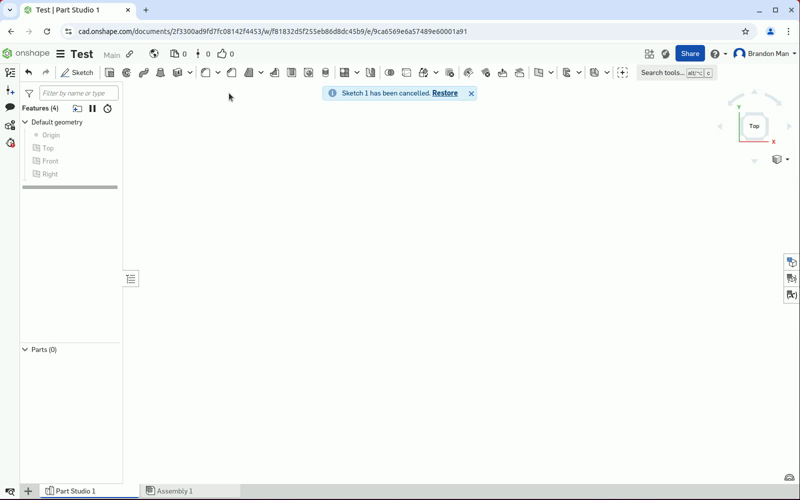
mouse_move(73, 352)
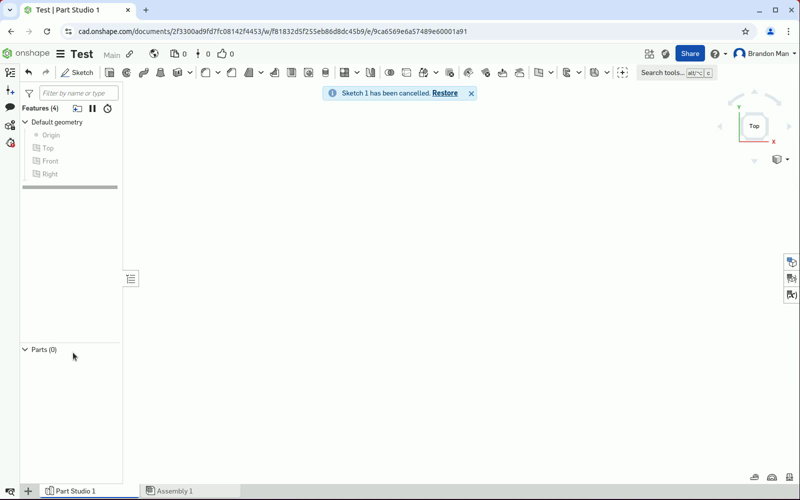
key(y)
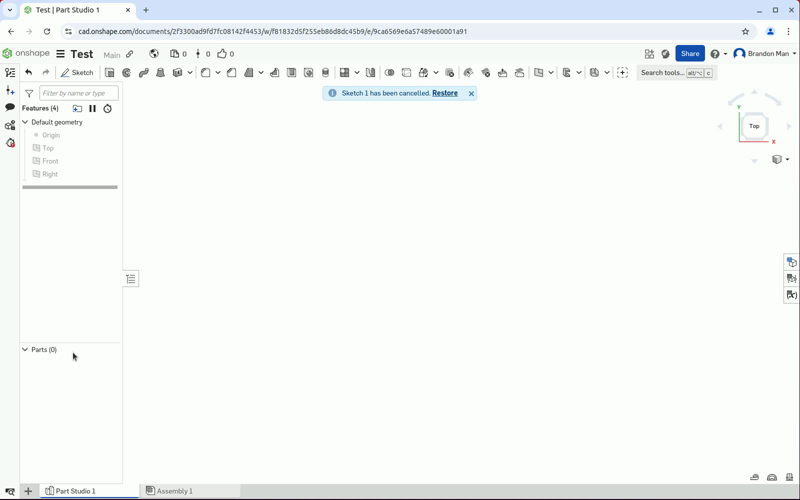
key(shift+p)
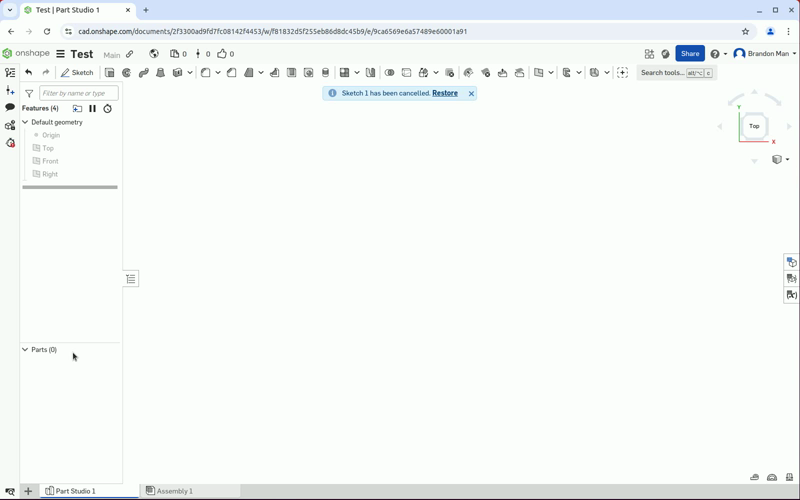
key(space)
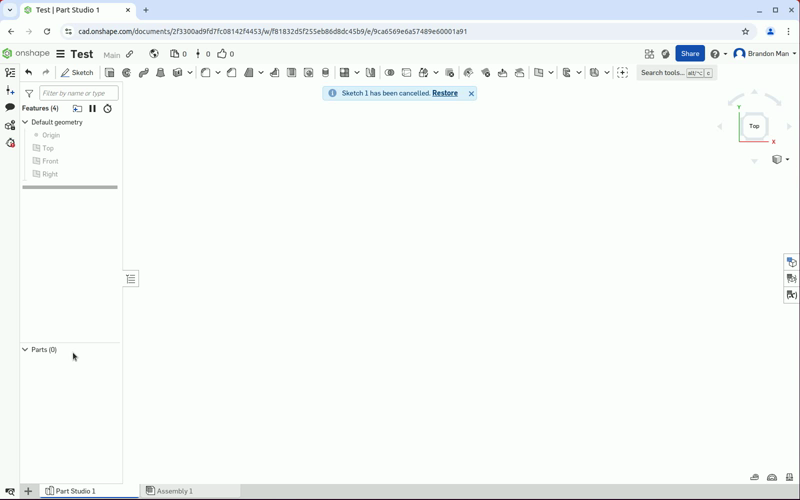
key_down(shift)
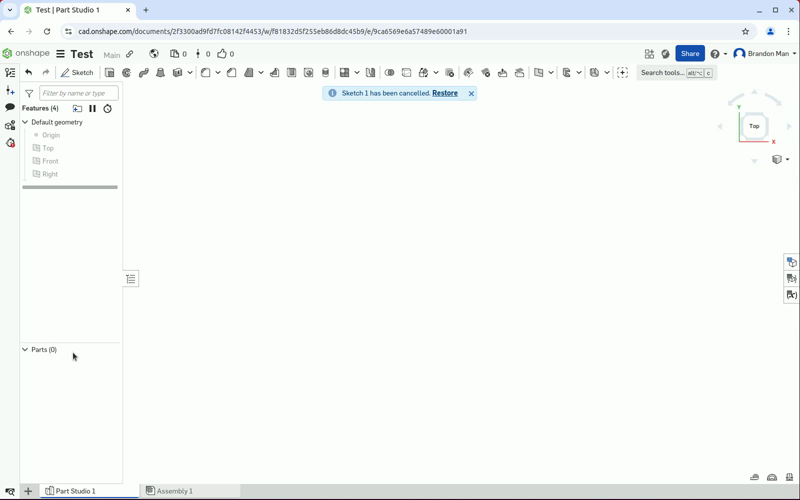
key(up)
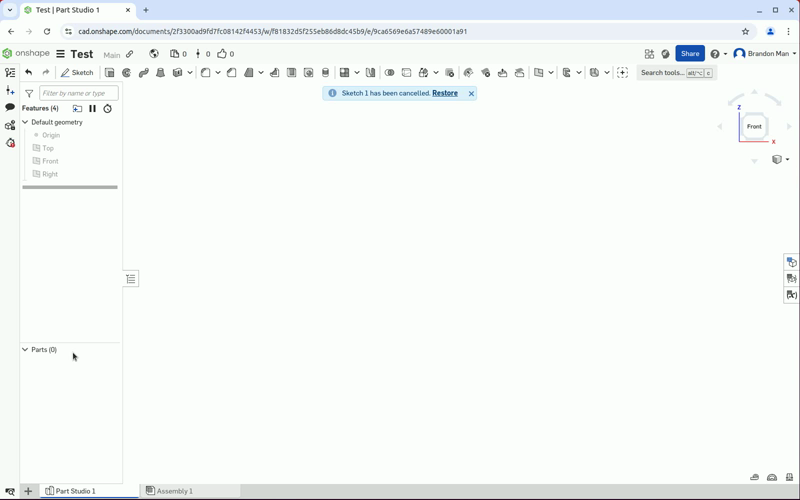
key_up(shift)
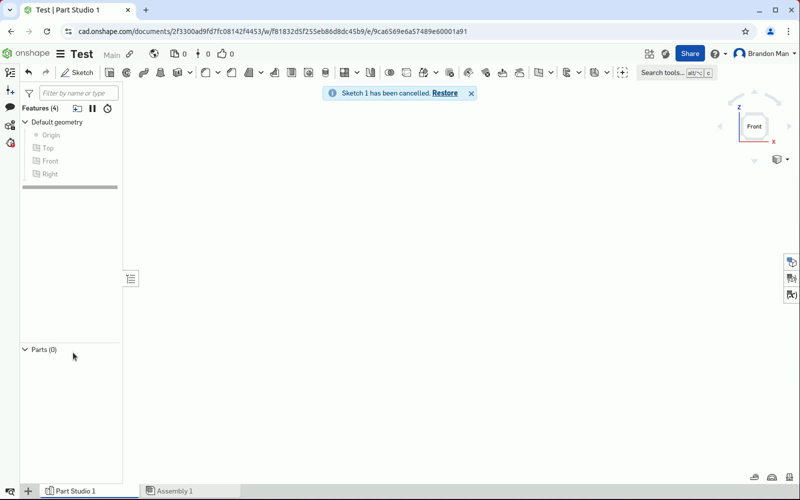
mouse_move(73, 352)
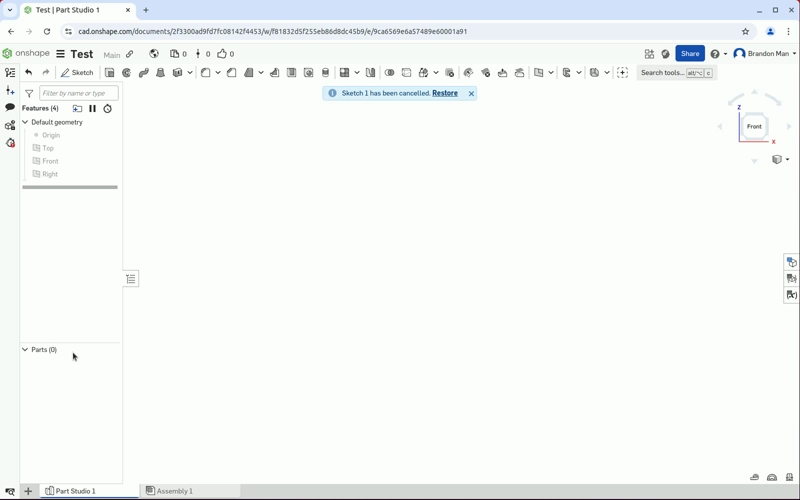
key(shift+y)
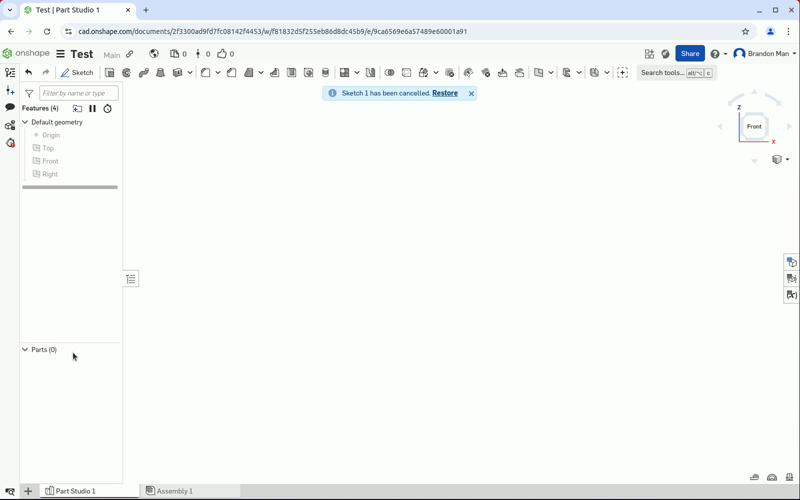
key(shift+s)
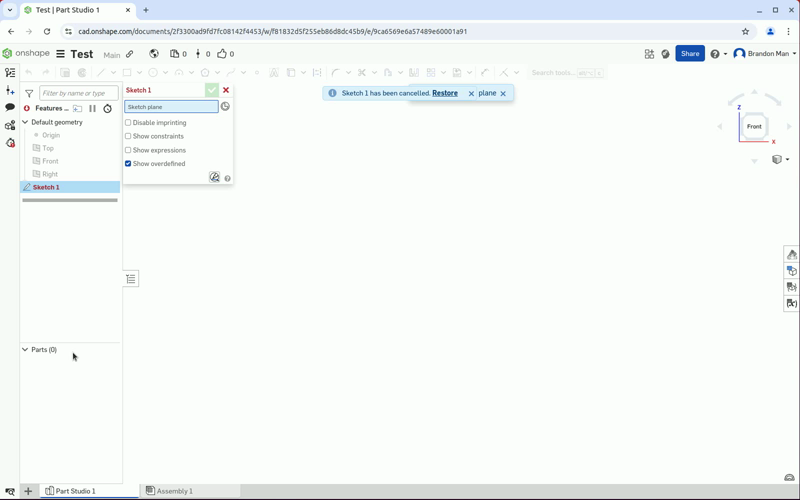
mouse_move(73, 163)
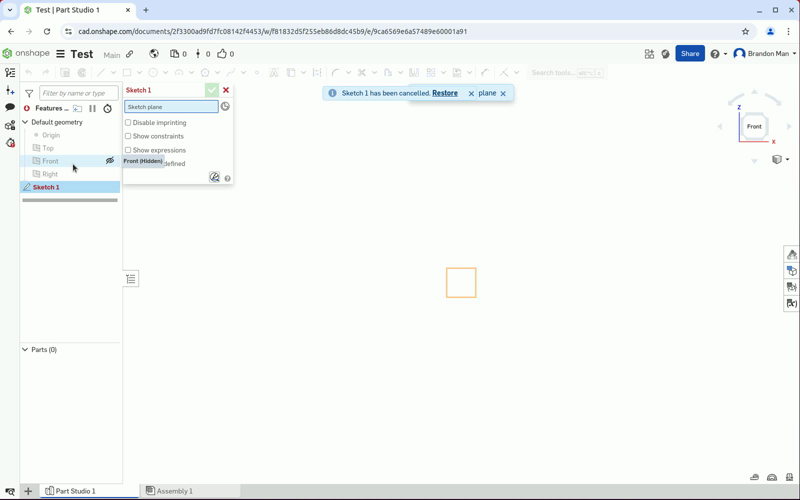
click(73, 163)
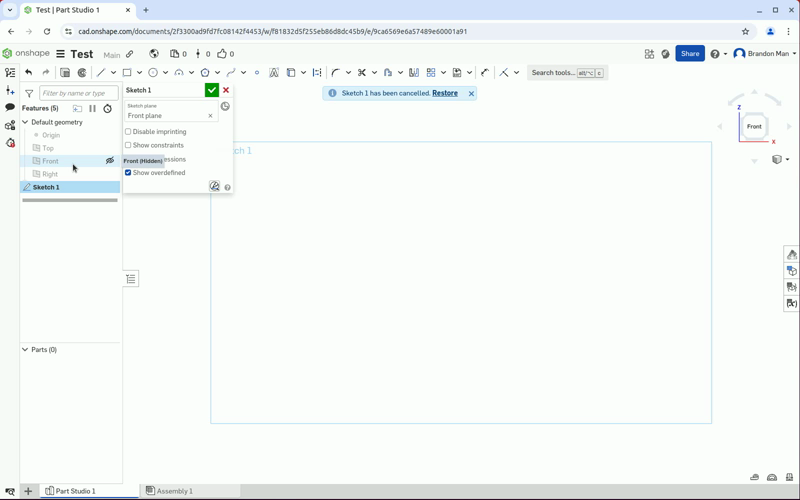
mouse_move(73, 352)
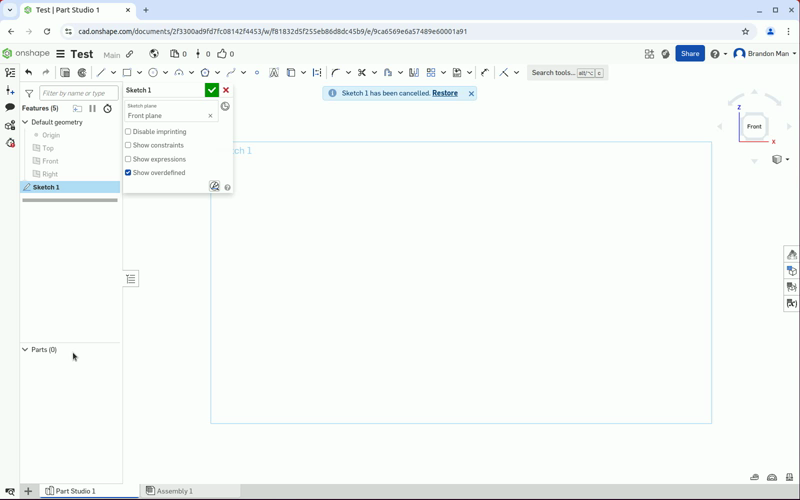
key(y)
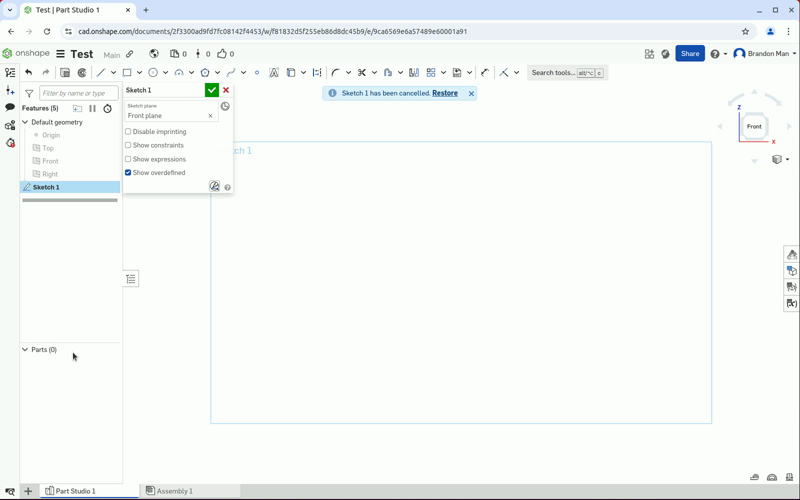
key(c)
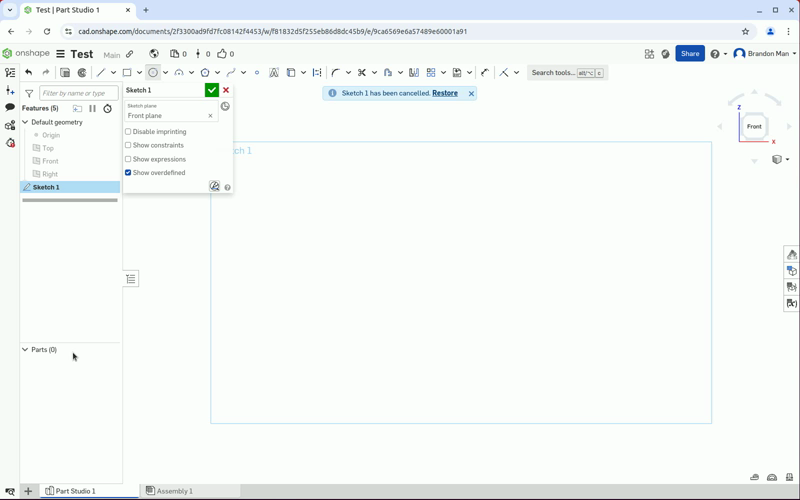
key_down(shift)
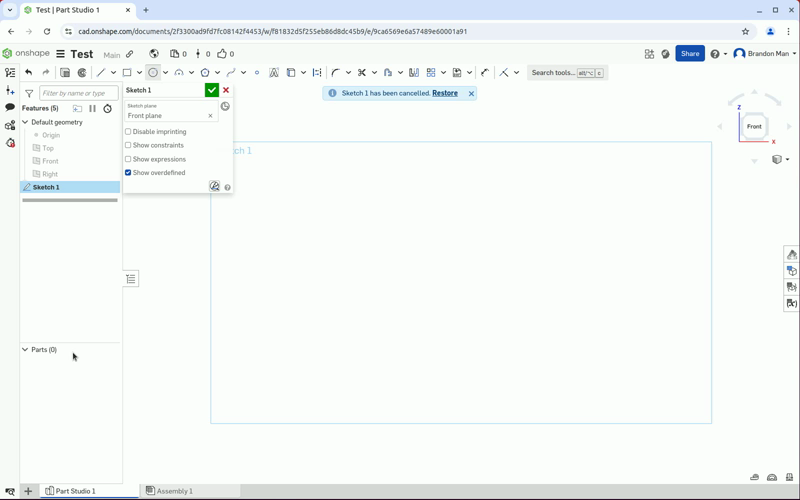
mouse_move(461, 282)
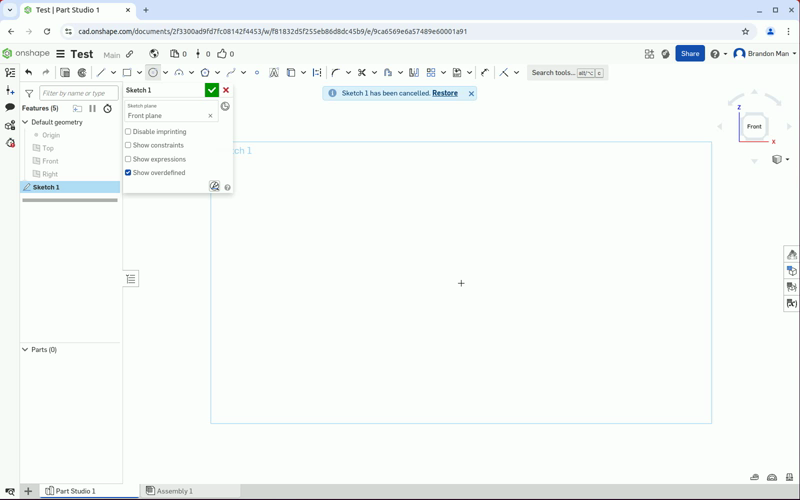
click(461, 282)
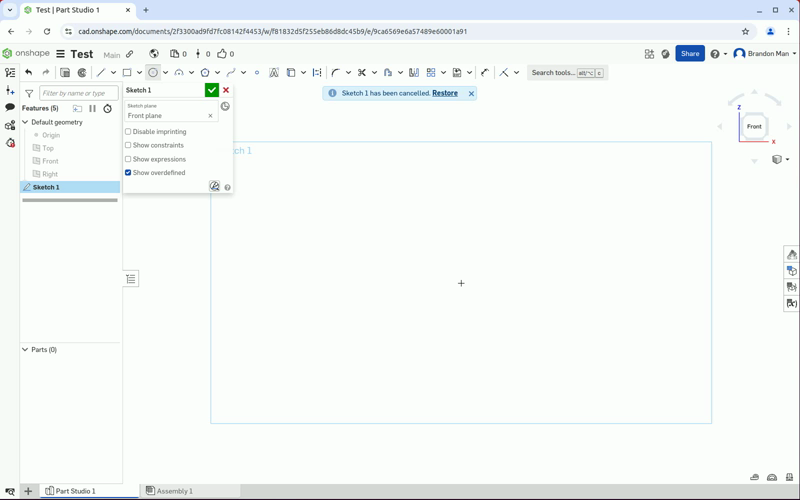
key_up(shift)
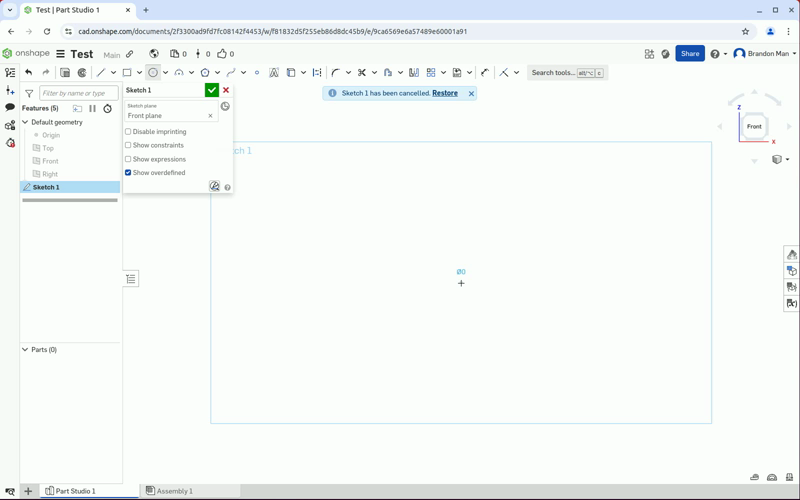
mouse_move(518, 282)
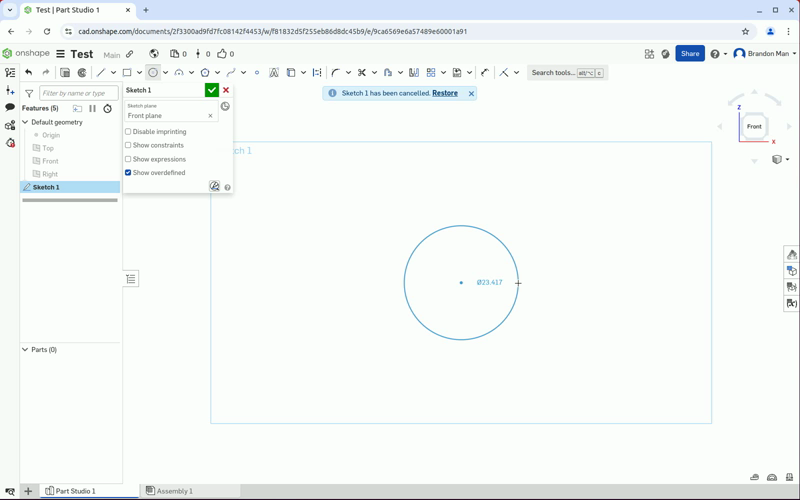
click(518, 282)
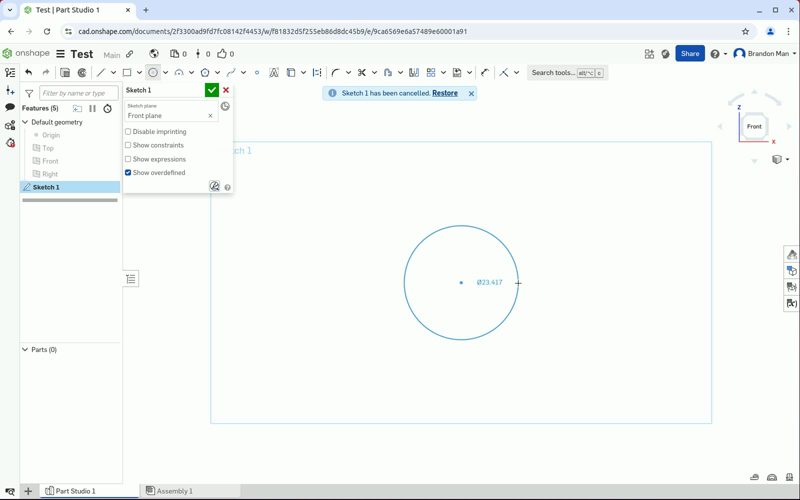
key(esc)
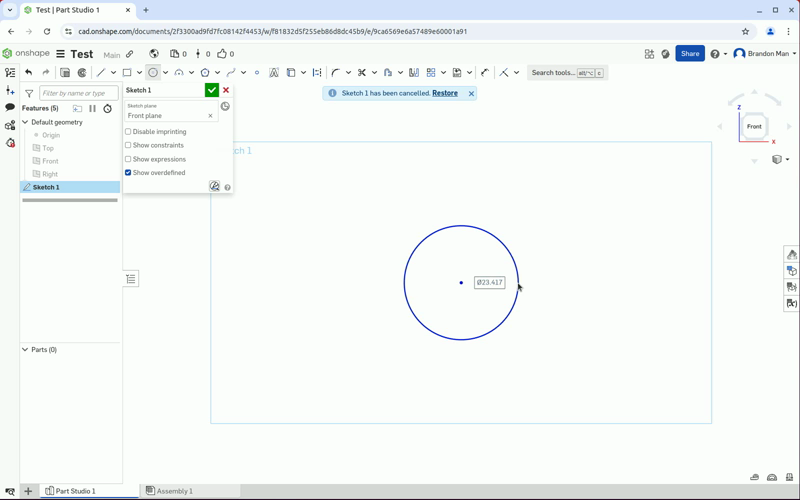
key(c)
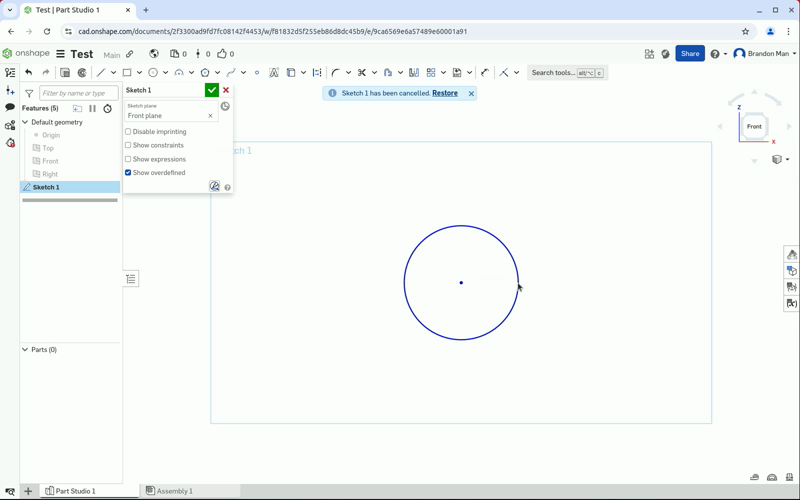
key_down(shift)
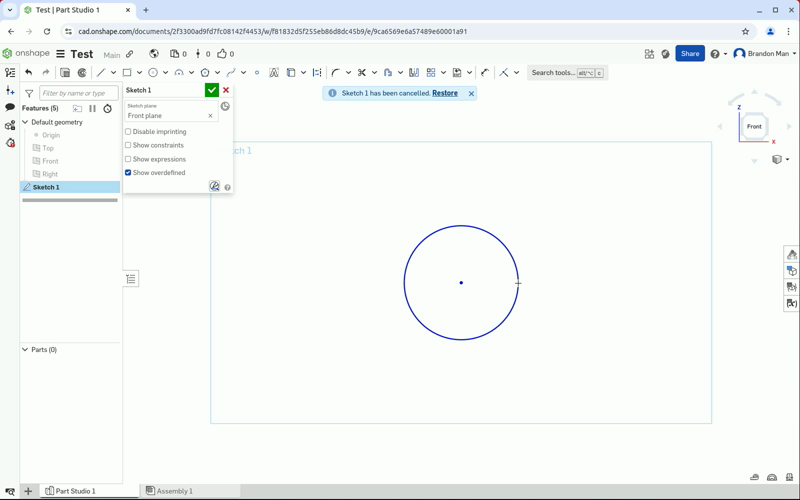
mouse_move(461, 282)
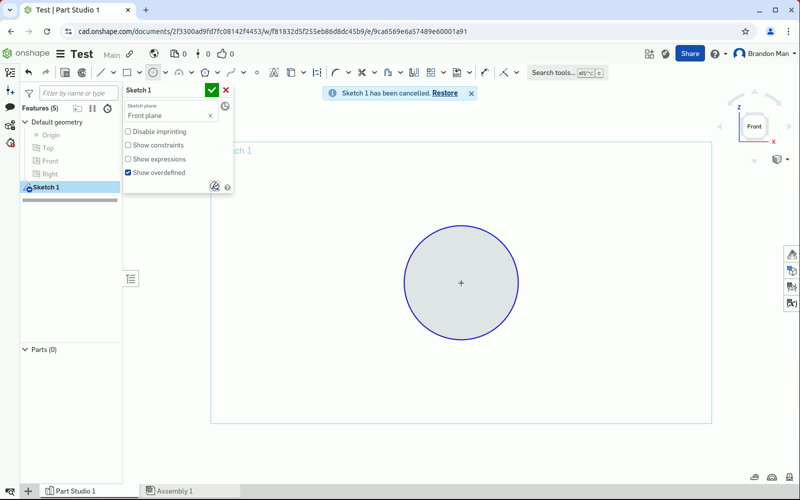
click(461, 282)
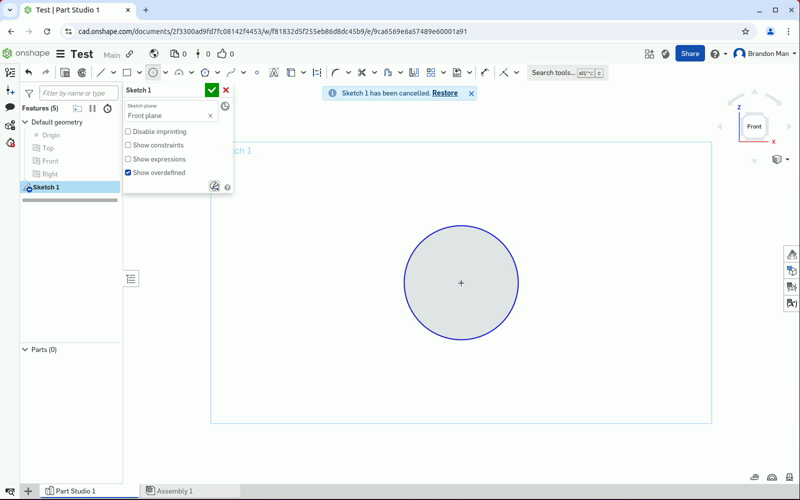
key_up(shift)
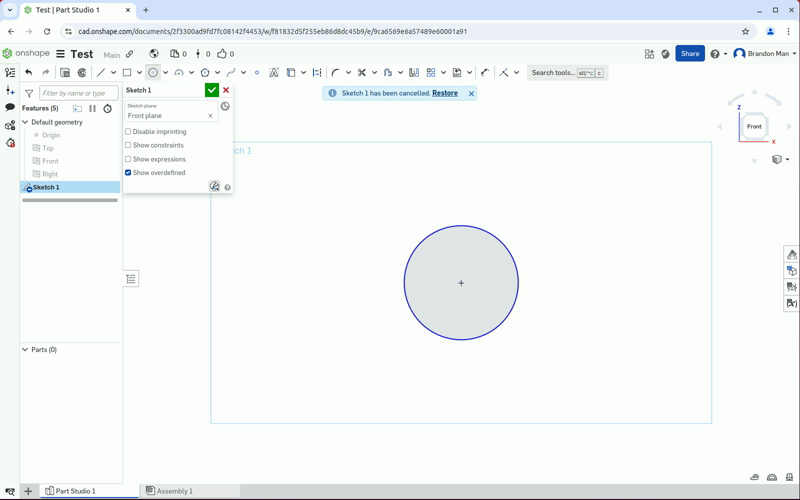
mouse_move(493, 282)
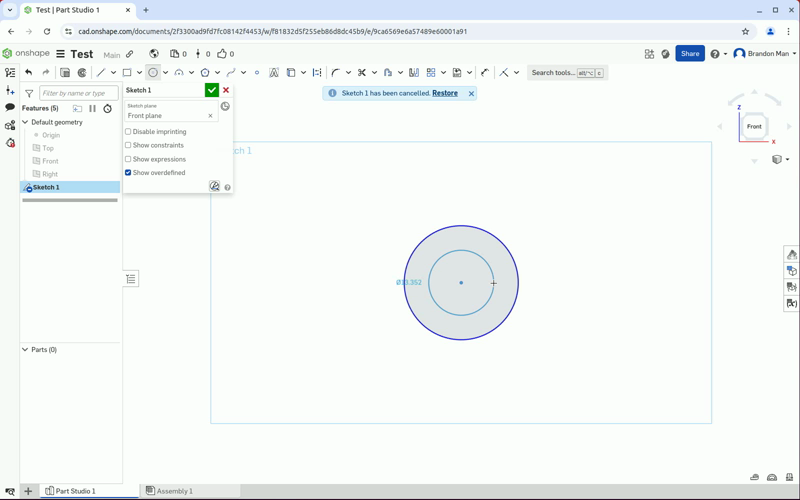
click(493, 282)
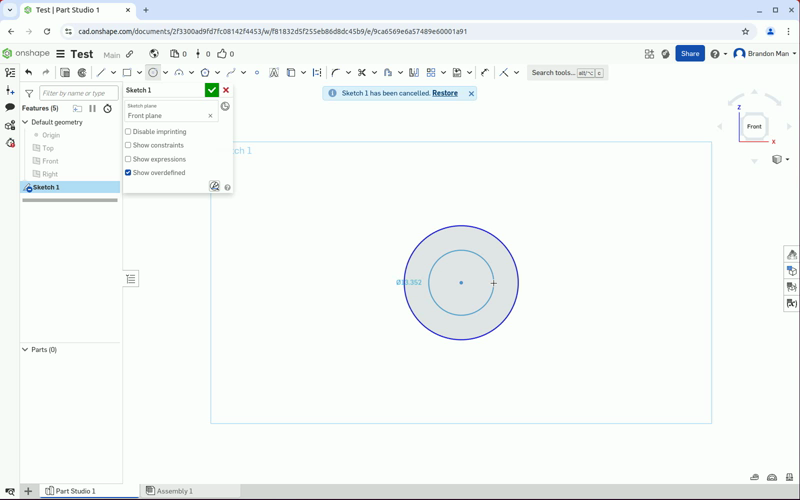
key(esc)
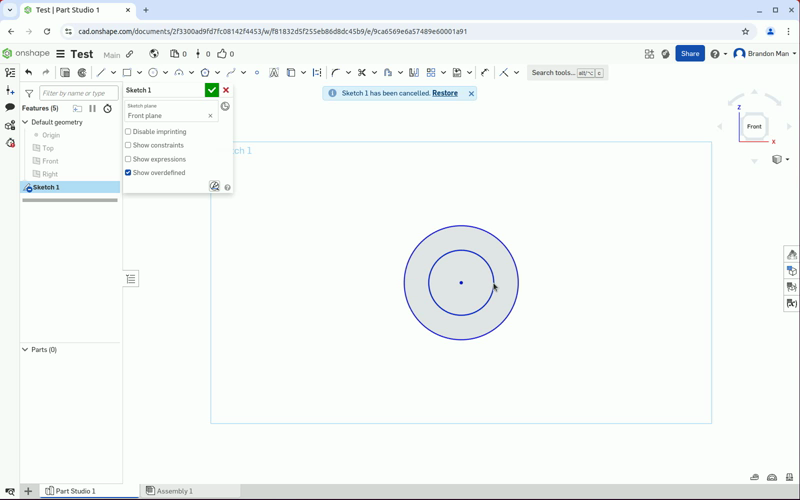
mouse_move(501, 262)
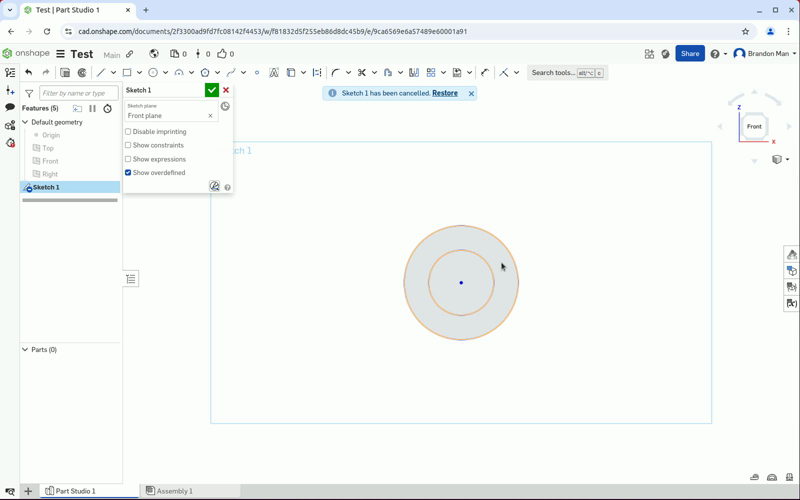
click(501, 262)
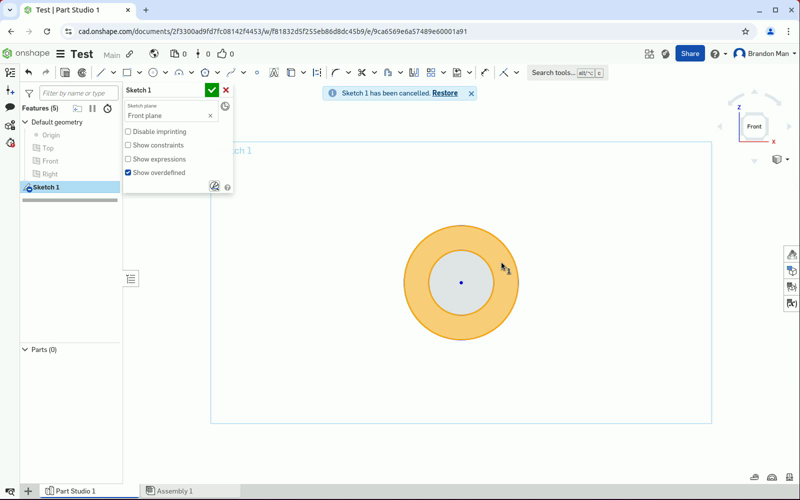
mouse_move(73, 352)
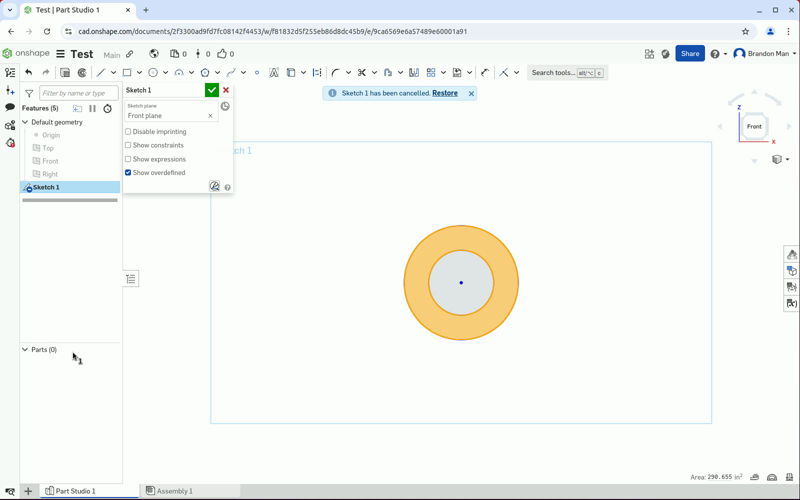
key(shift+y)
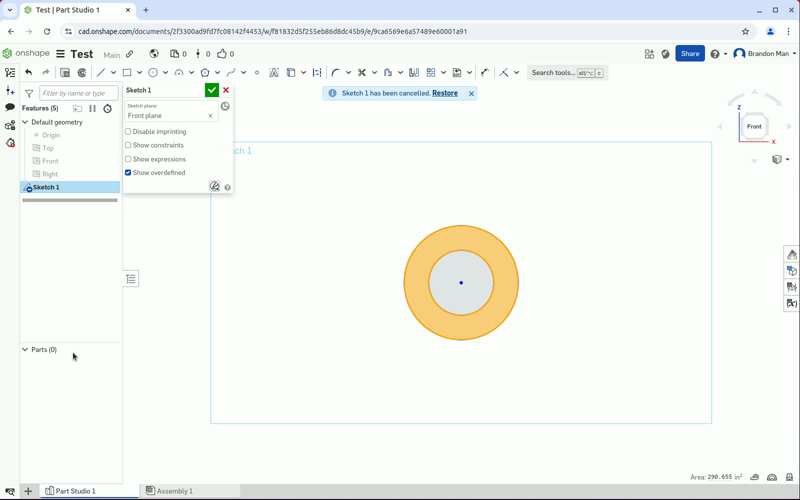
key(shift+e)
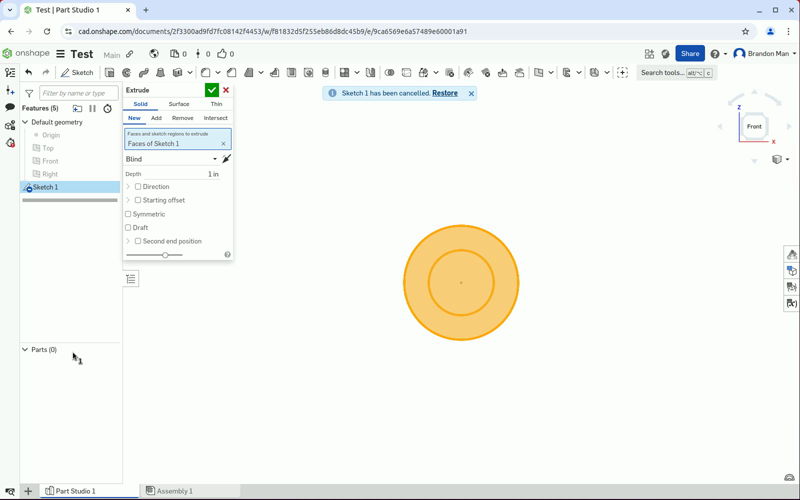
mouse_move(143, 106)
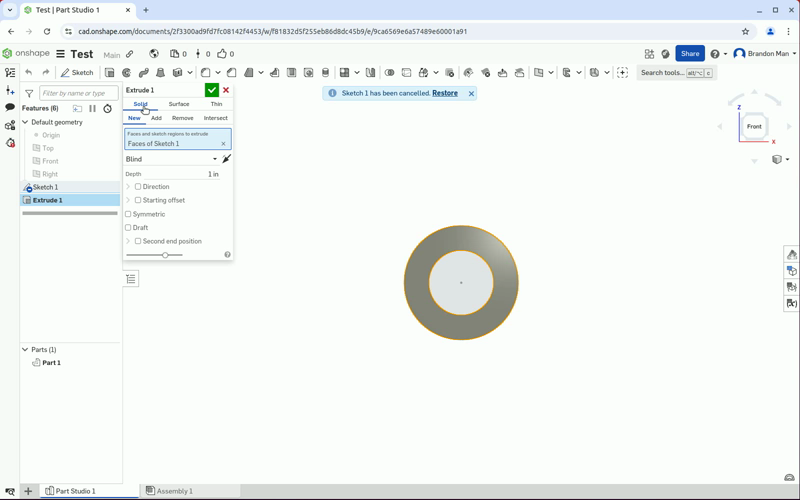
click(143, 106)
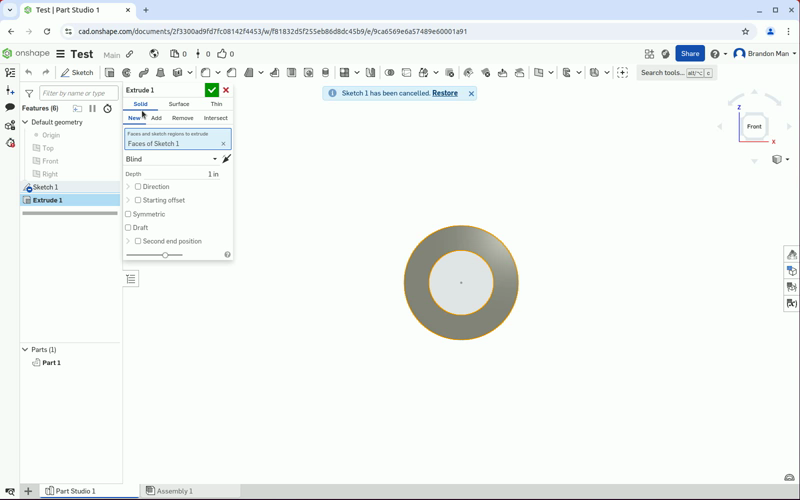
mouse_move(137, 120)
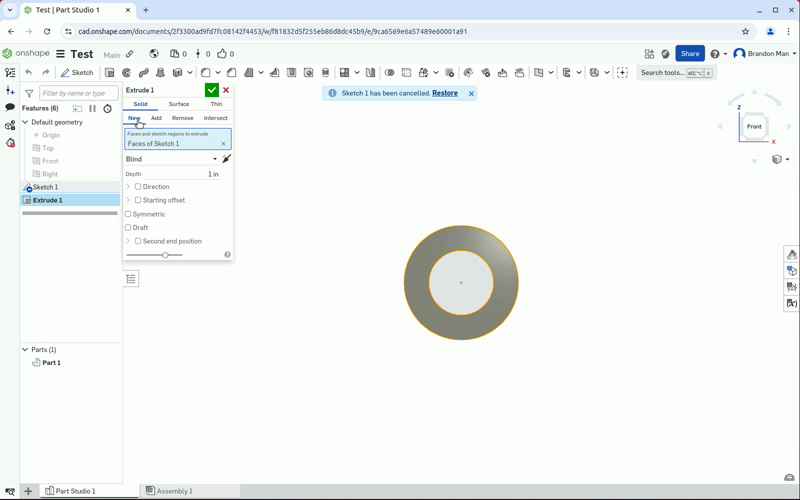
click(137, 120)
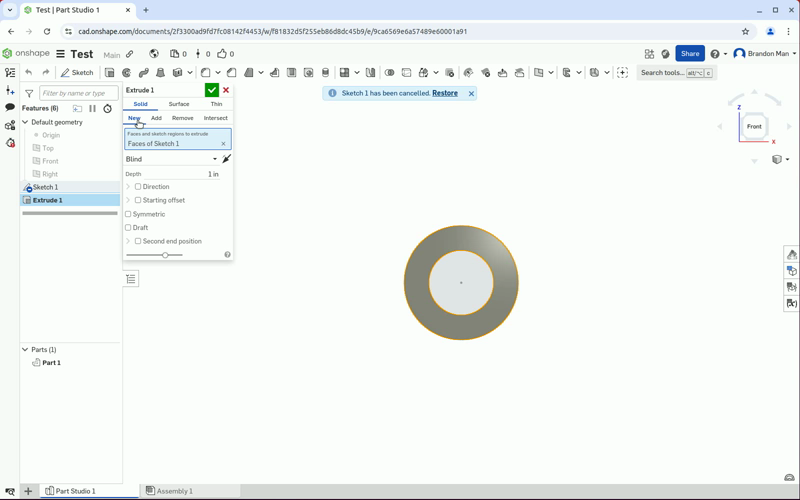
key(tab, 4)
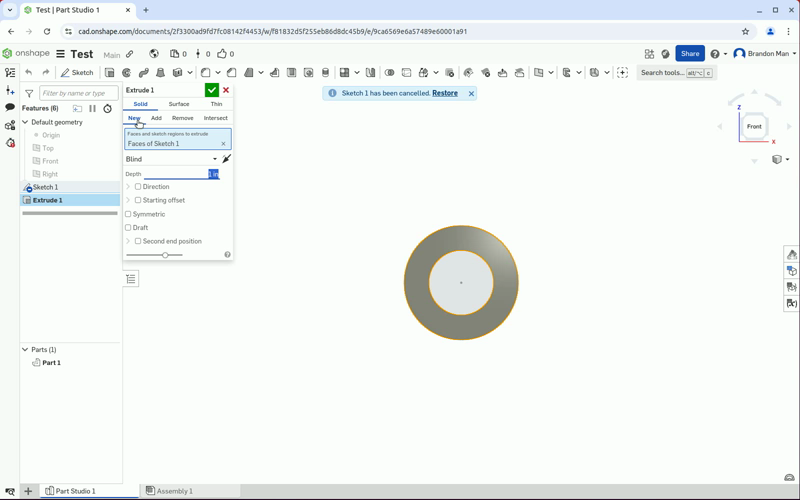
text(-4.574)
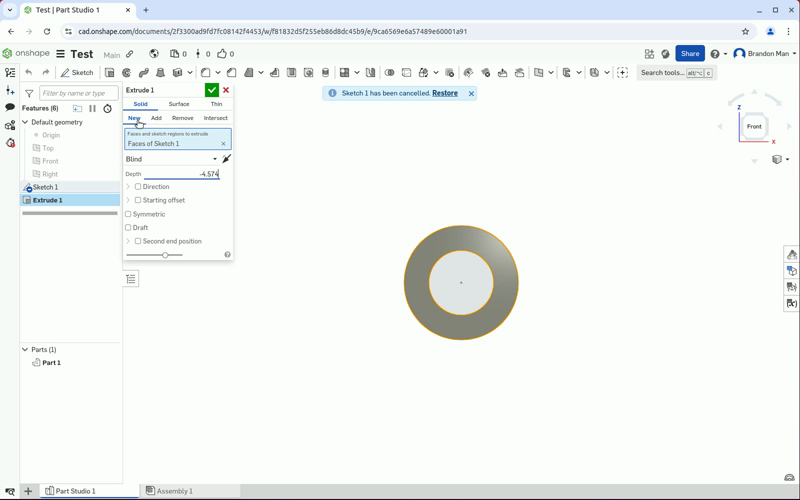
key(enter)
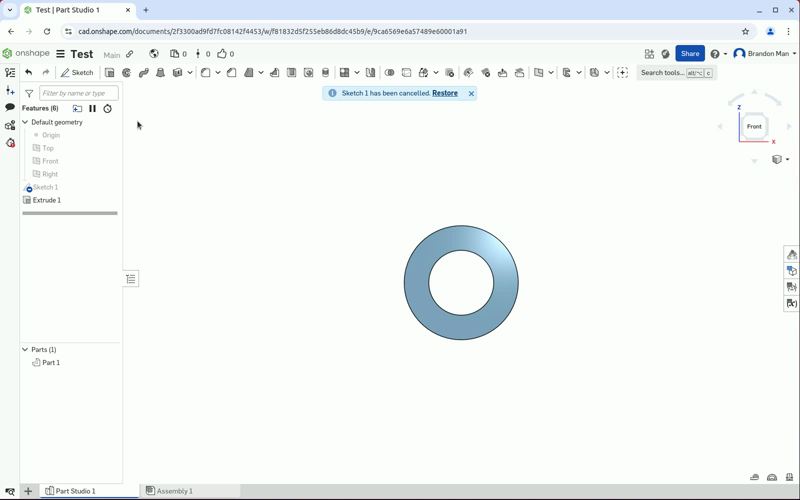
key(shift+h)
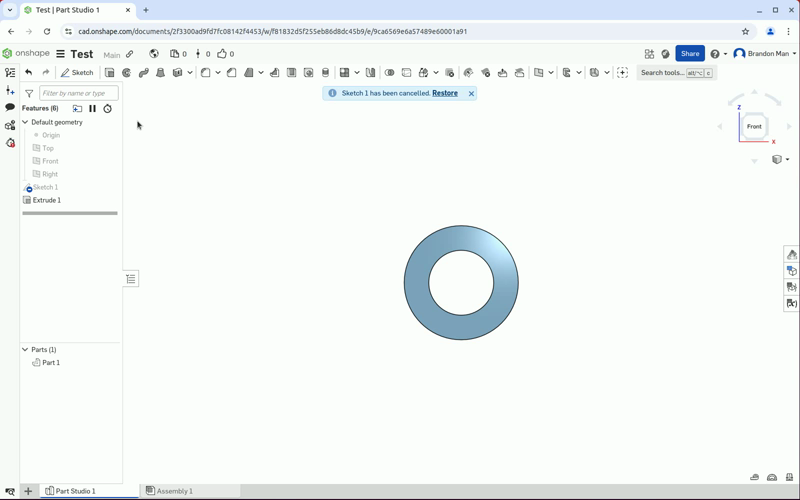
key(shift+h)
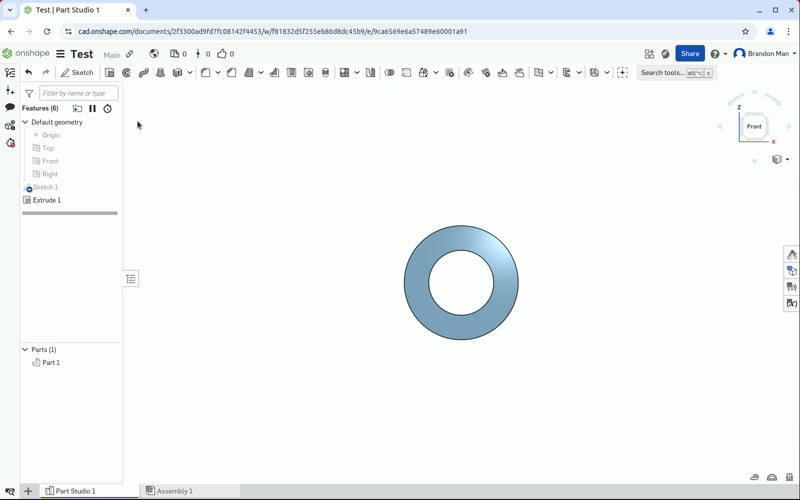
mouse_move(73, 189)
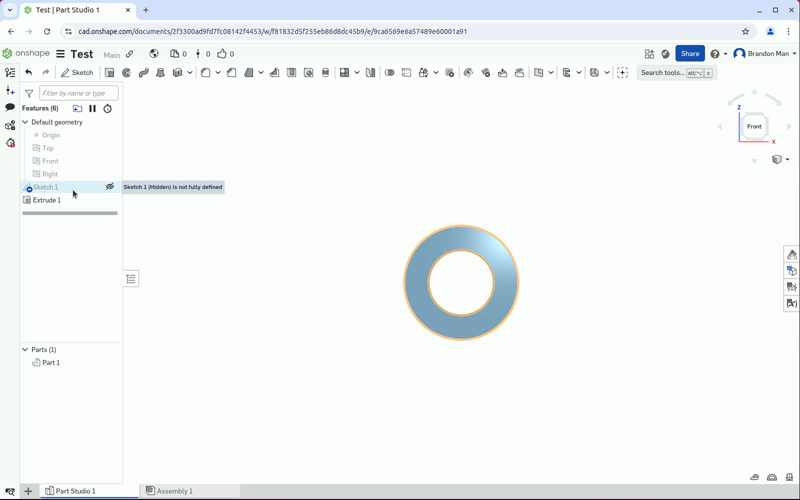
click(73, 189)
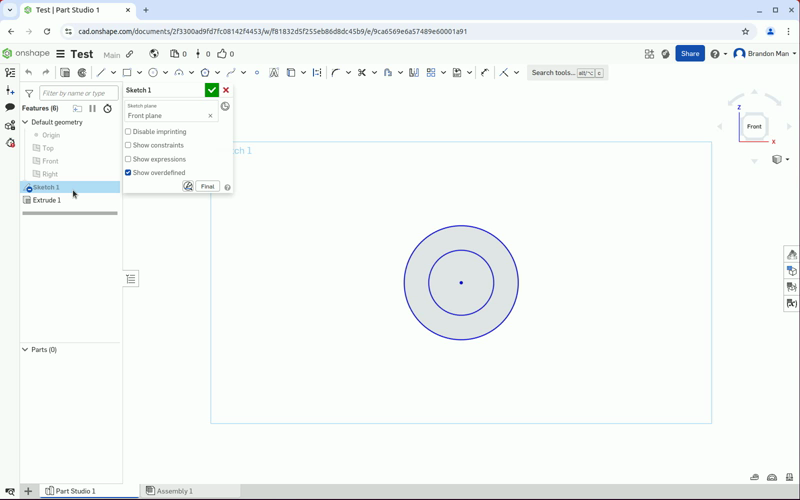
mouse_move(229, 92)
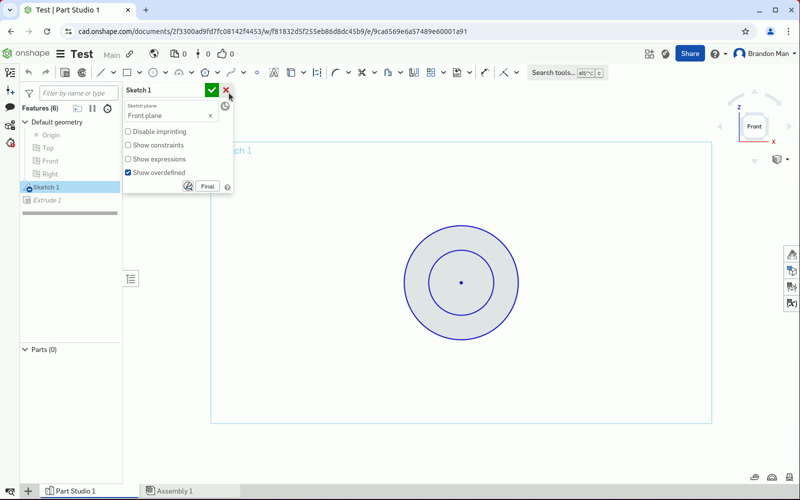
click(229, 92)
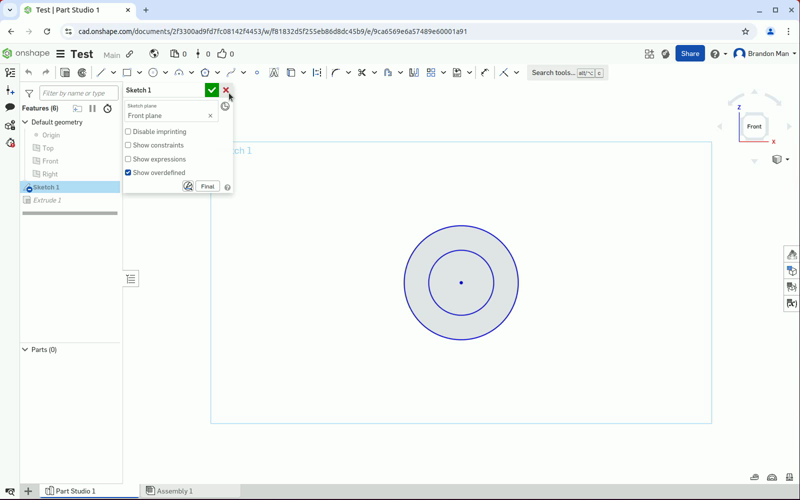
key(shift+s)
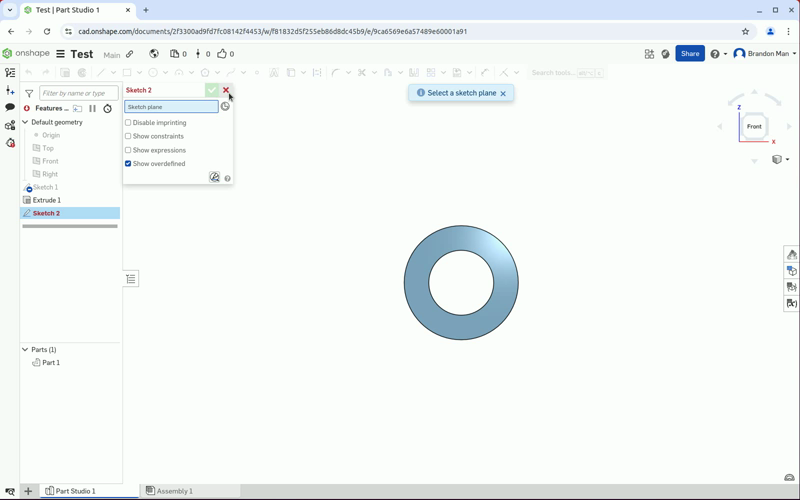
mouse_move(73, 163)
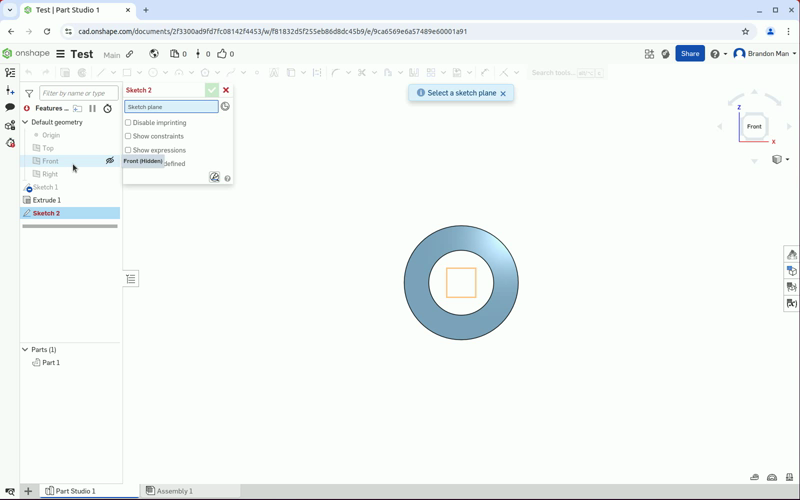
click(73, 163)
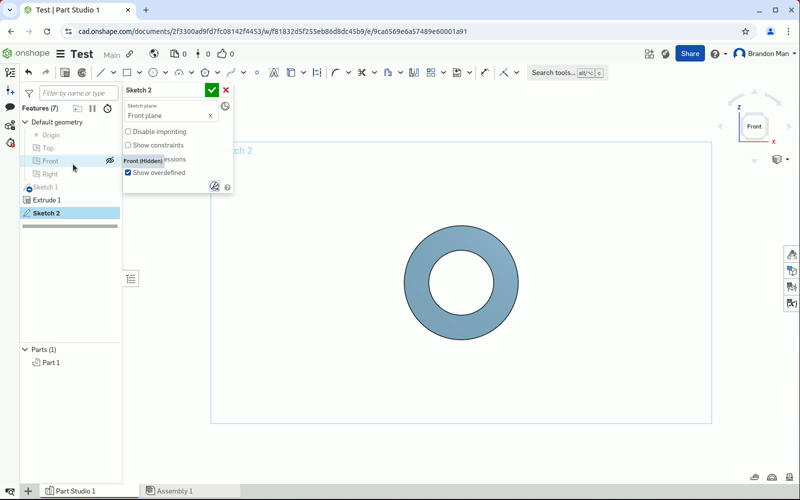
mouse_move(73, 352)
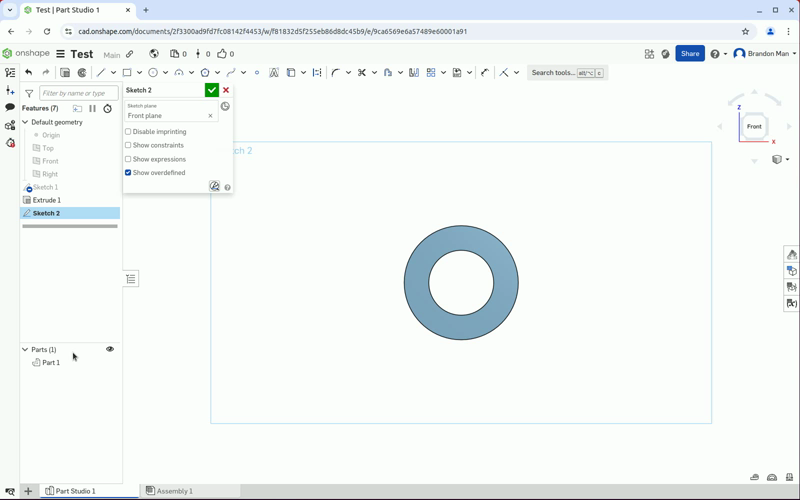
key(y)
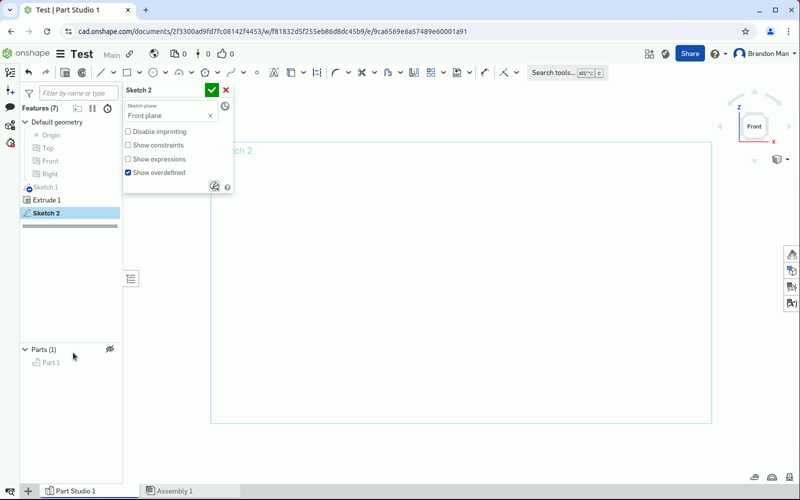
key(c)
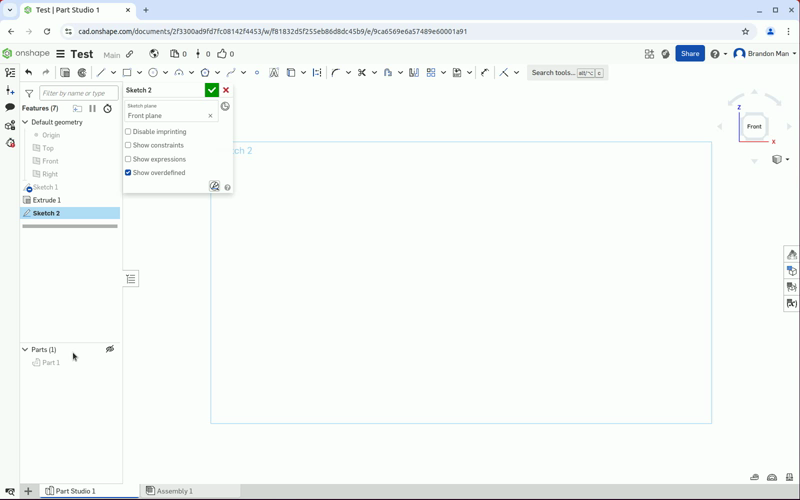
key_down(shift)
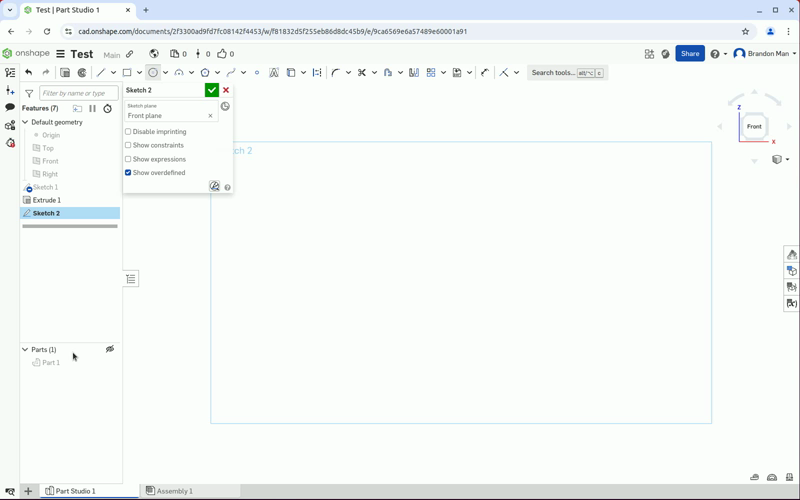
mouse_move(461, 282)
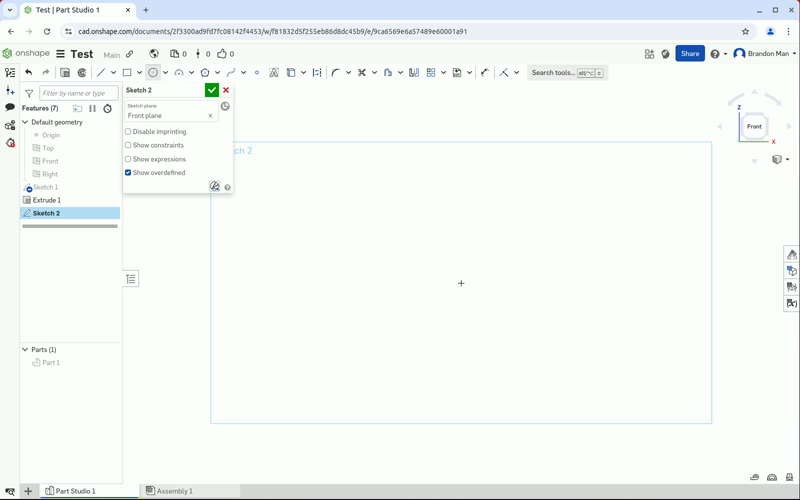
click(461, 282)
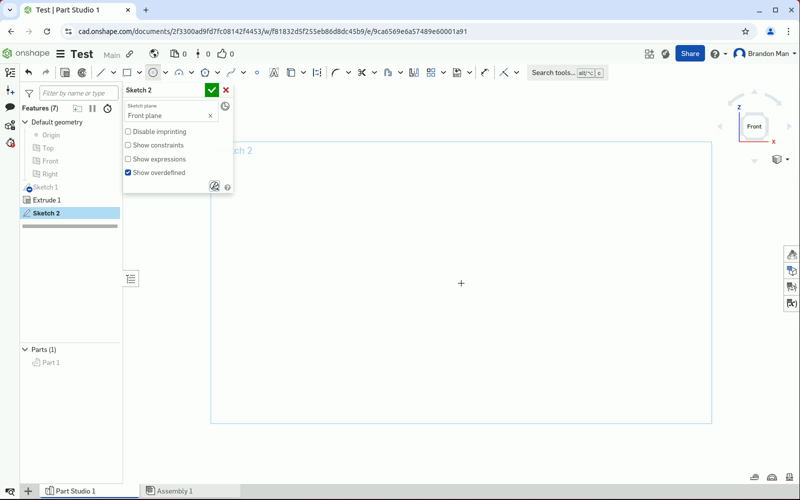
key_up(shift)
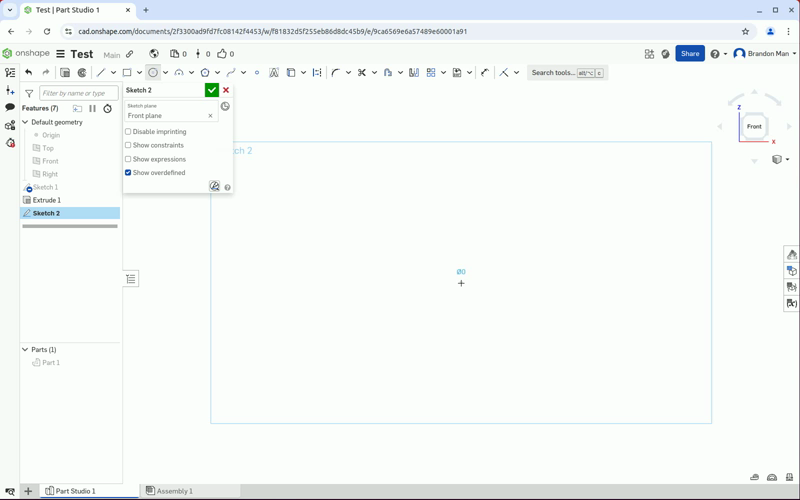
mouse_move(493, 282)
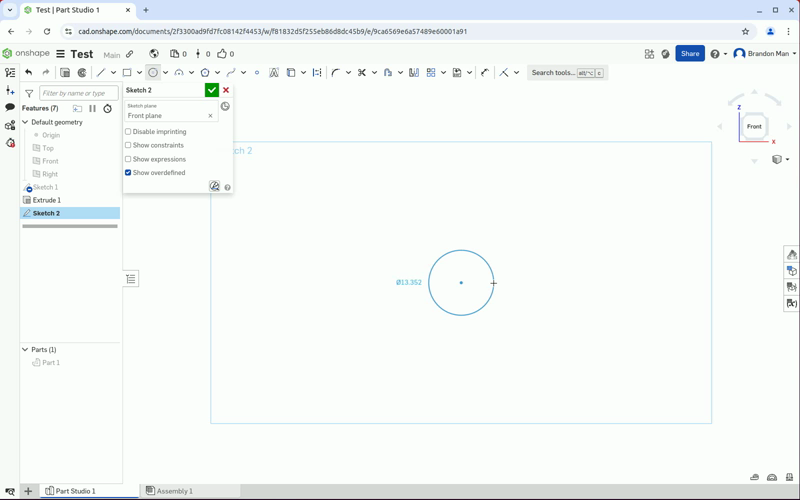
click(493, 282)
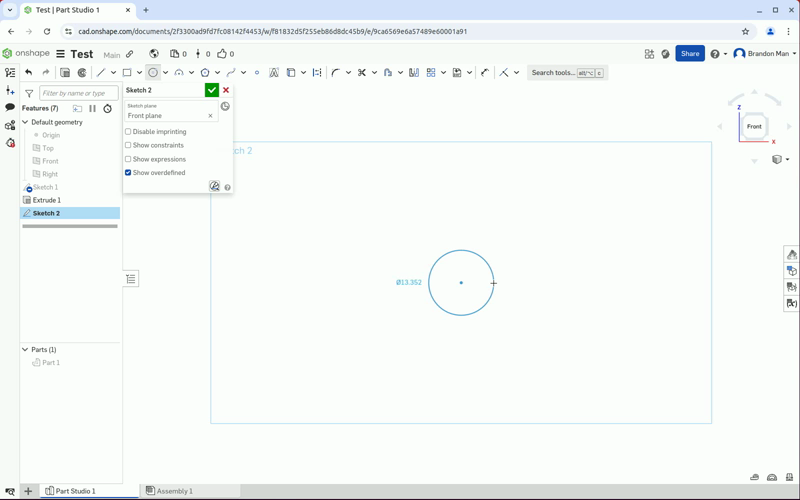
key(esc)
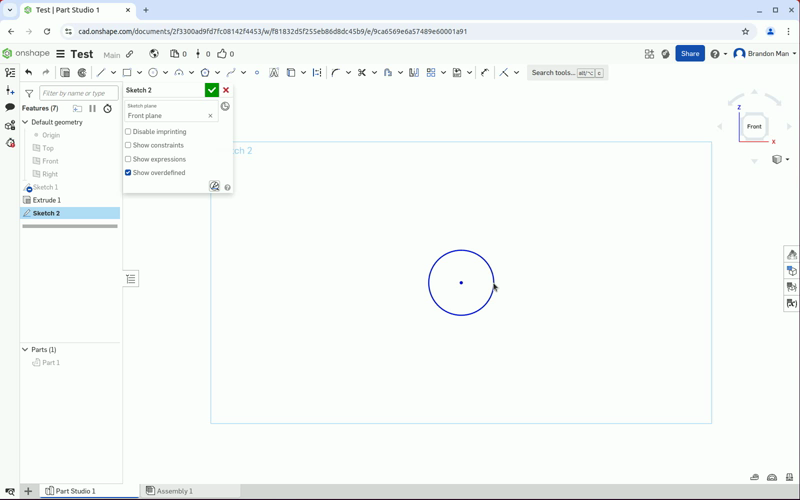
mouse_move(462, 296)
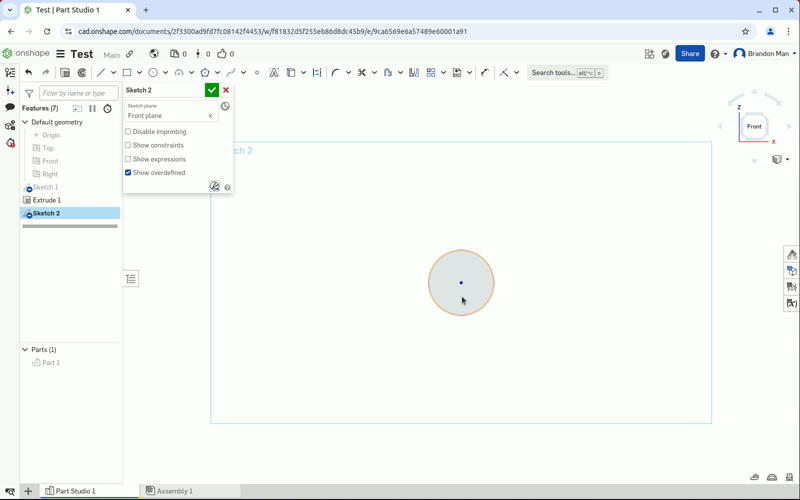
click(462, 296)
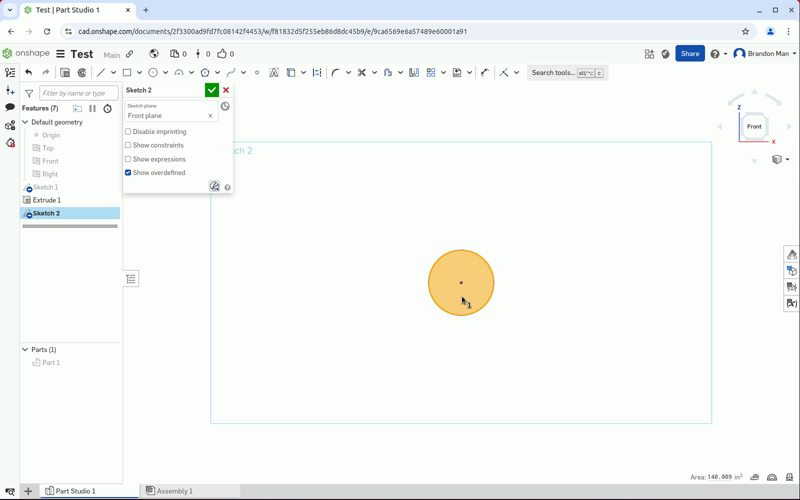
mouse_move(73, 352)
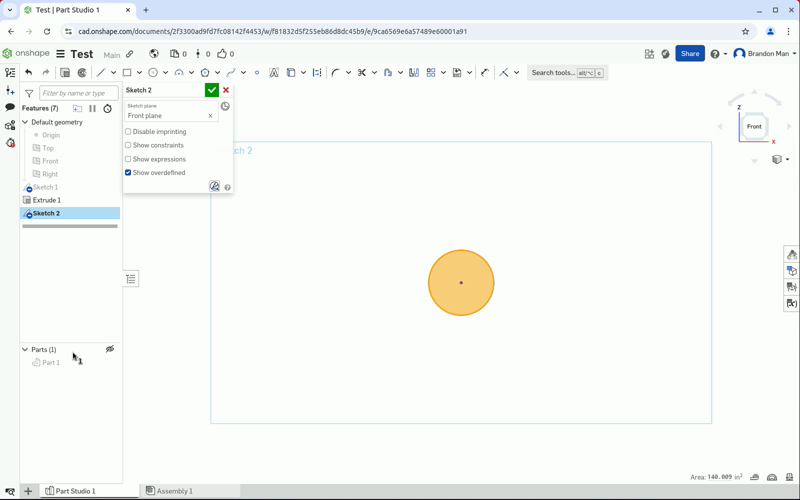
key(shift+y)
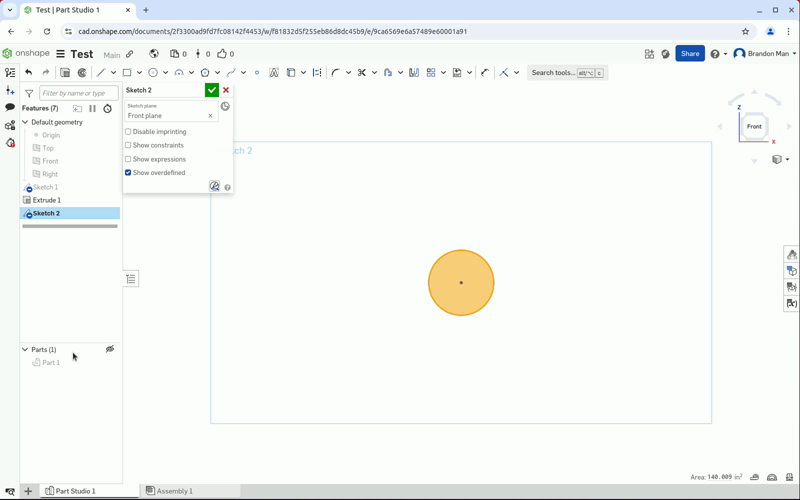
key(shift+e)
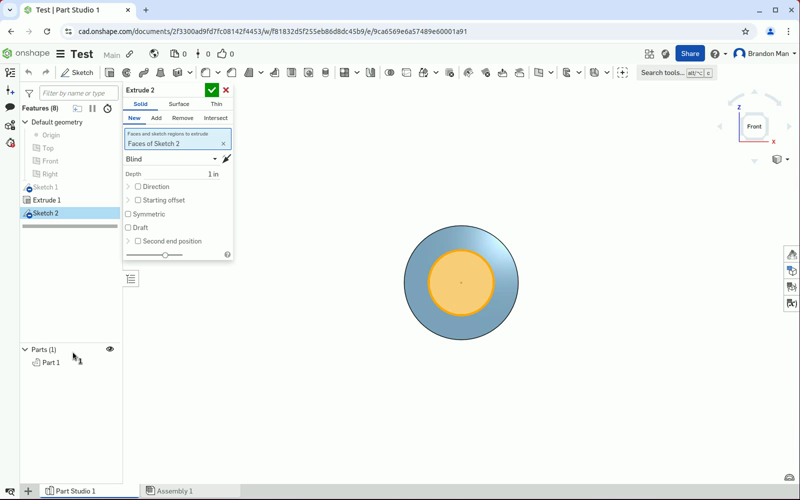
mouse_move(143, 106)
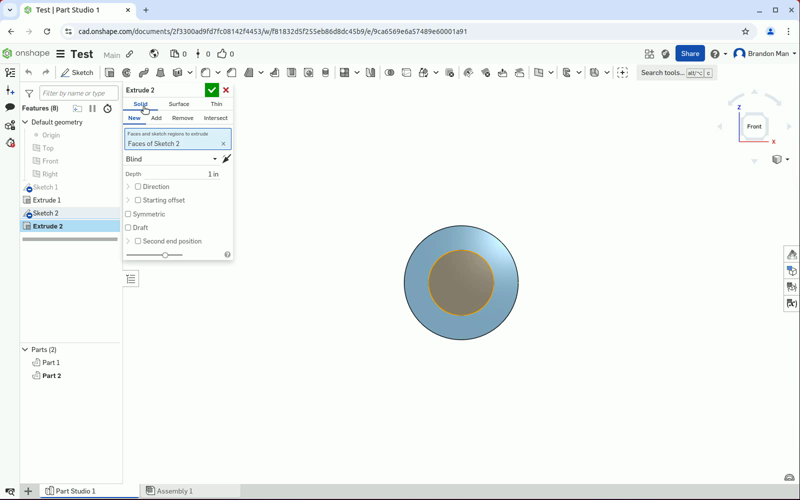
click(143, 106)
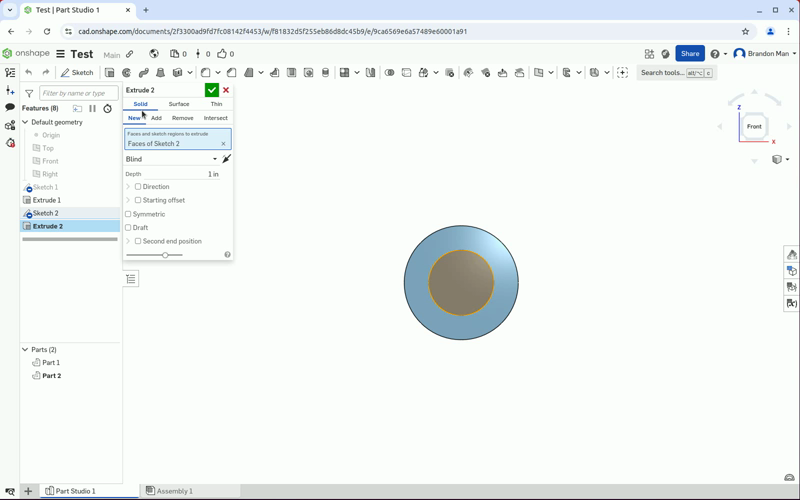
mouse_move(137, 120)
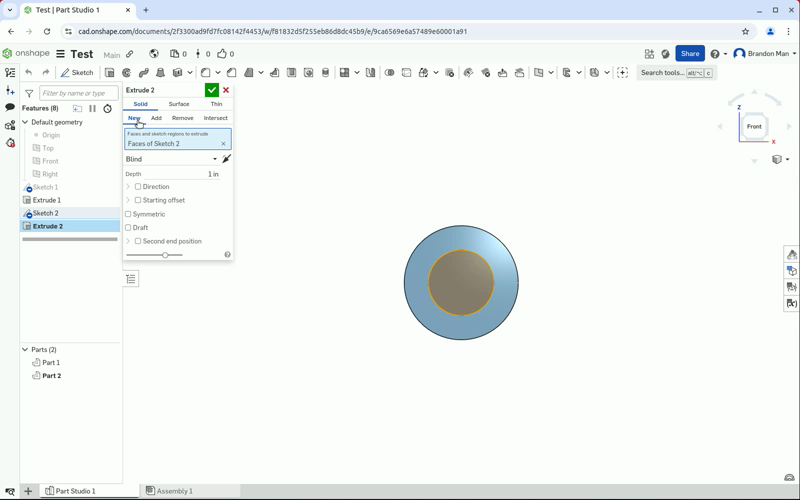
click(137, 120)
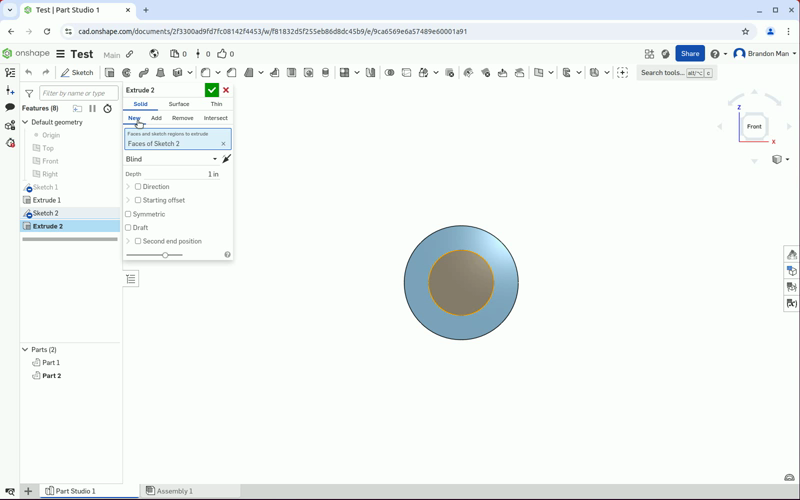
key(tab, 4)
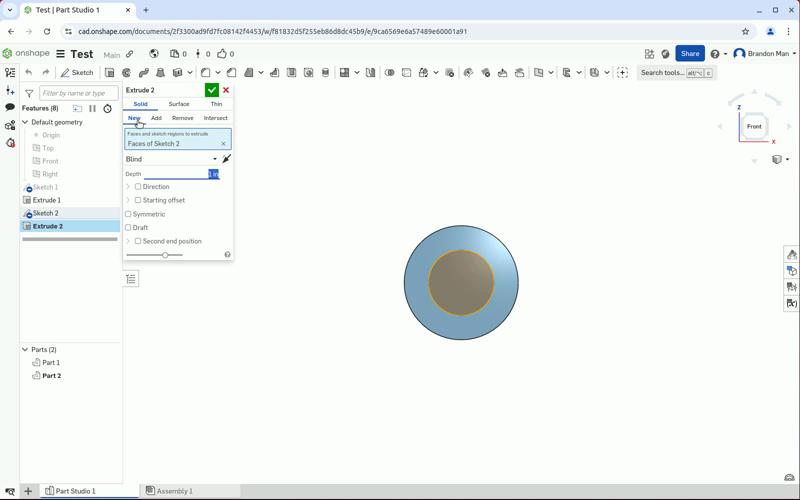
text(-4.574)
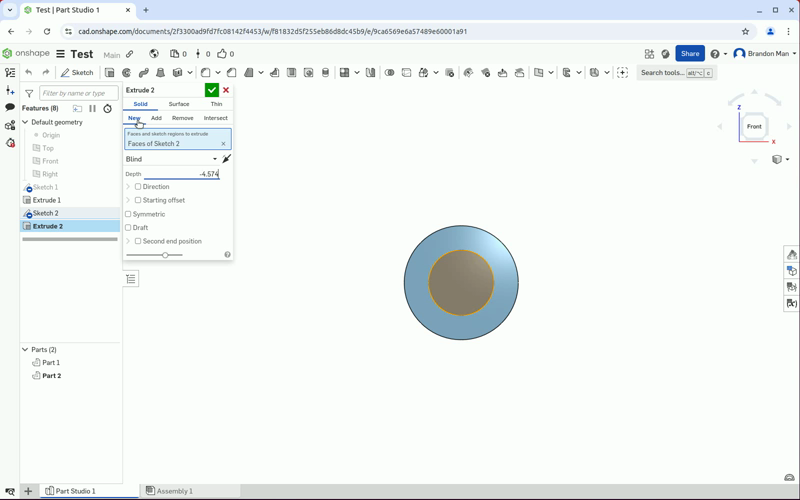
key(enter)
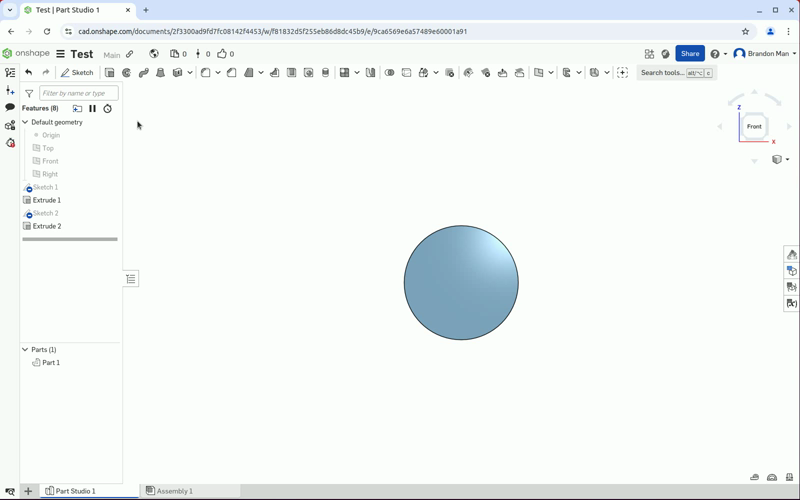
key(shift+h)
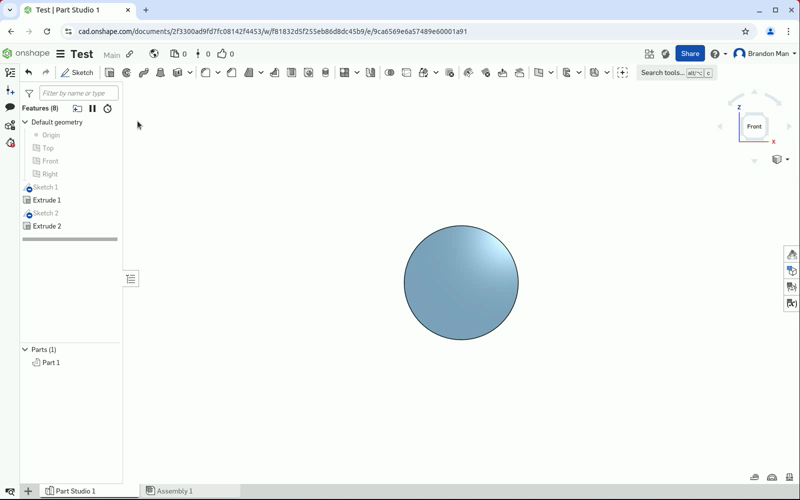
key(shift+h)
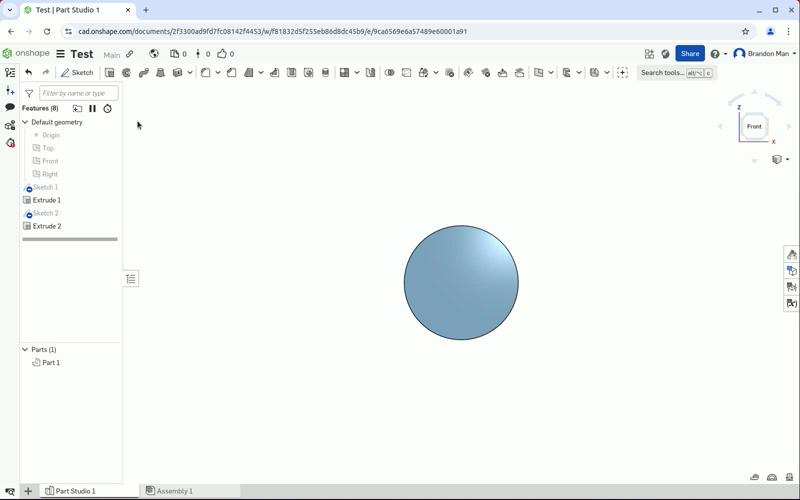
mouse_move(73, 189)
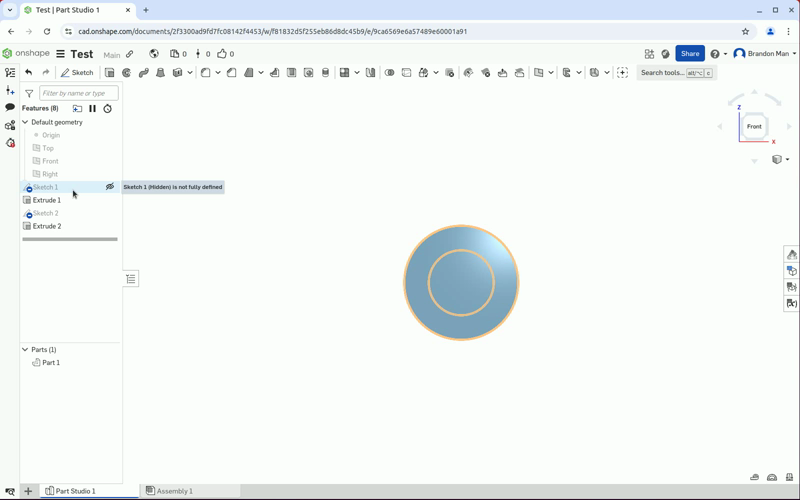
click(73, 189)
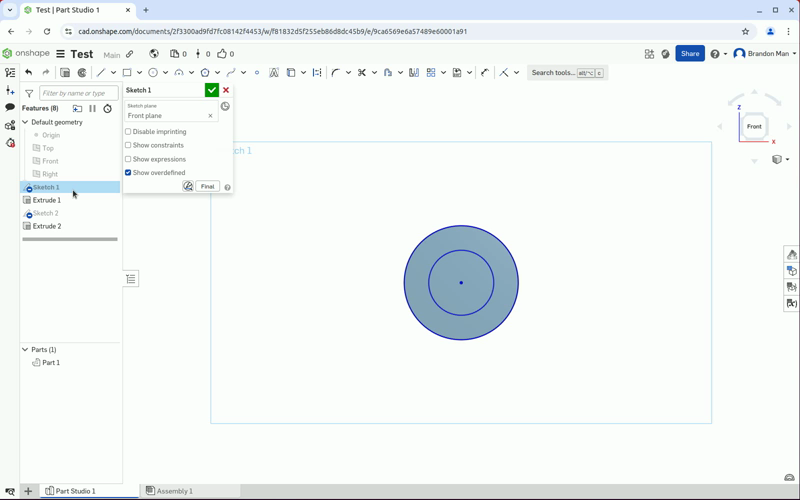
mouse_move(229, 92)
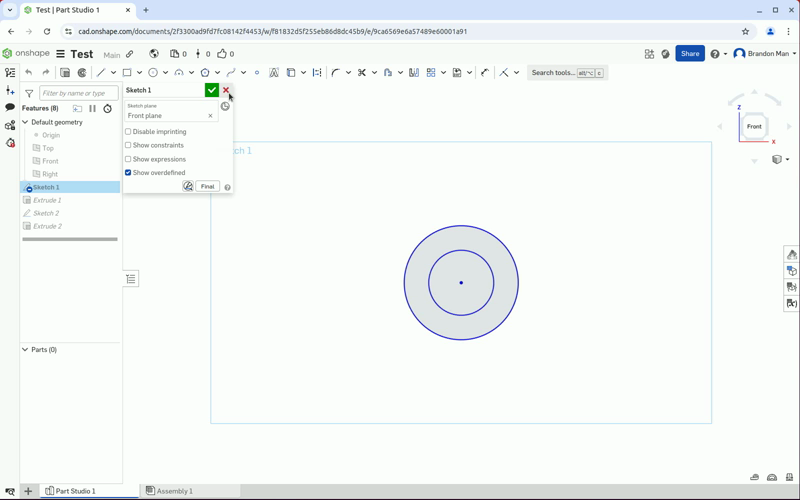
click(229, 92)
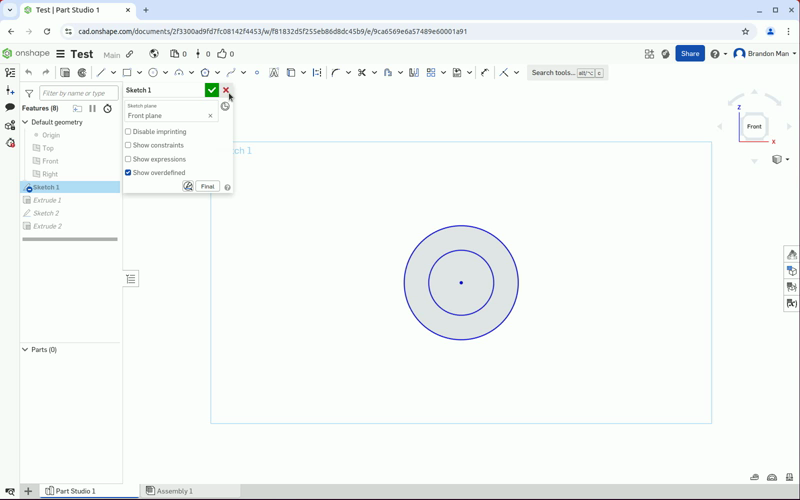
key(shift+s)
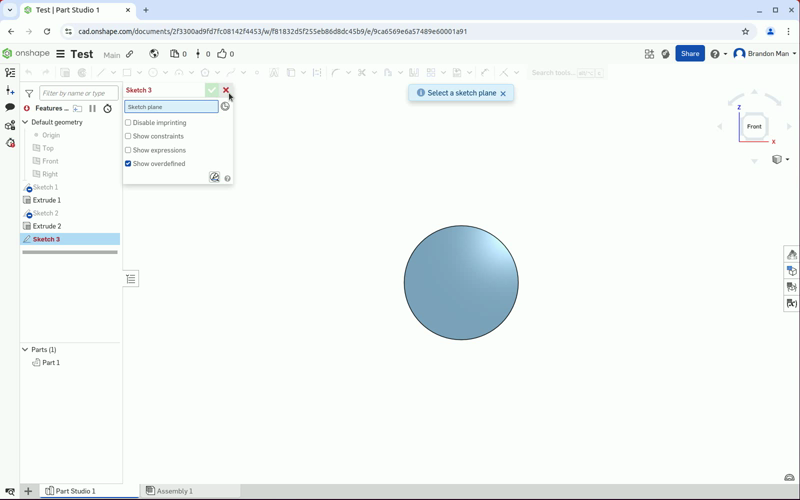
mouse_move(73, 163)
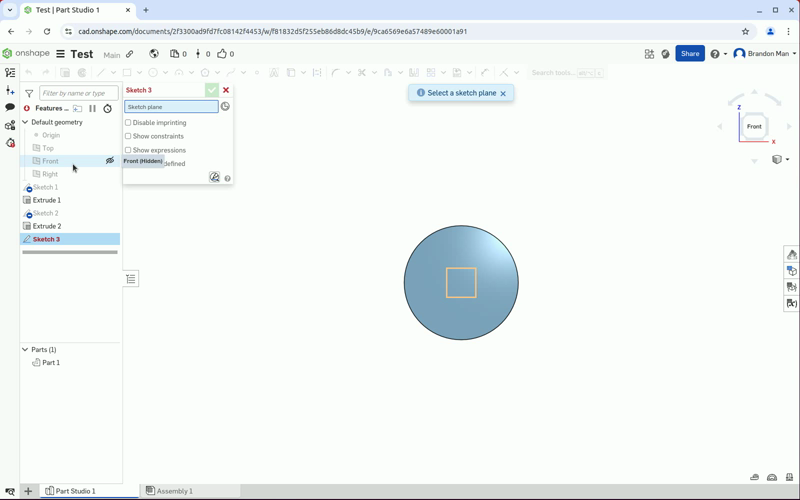
click(73, 163)
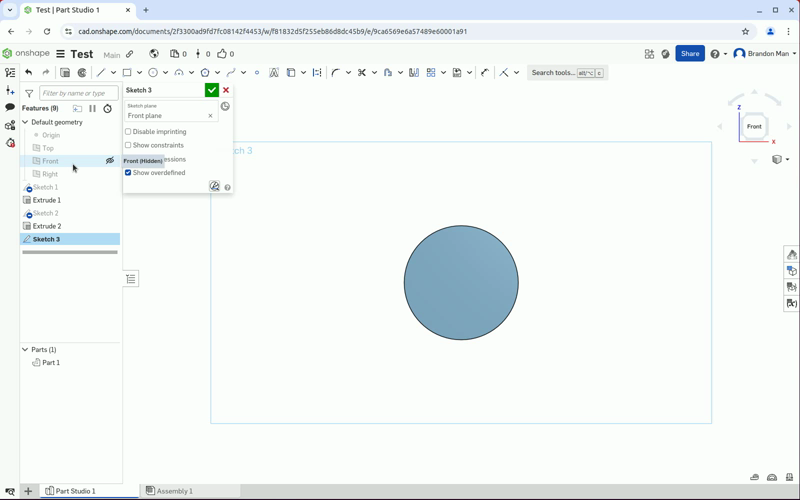
mouse_move(73, 352)
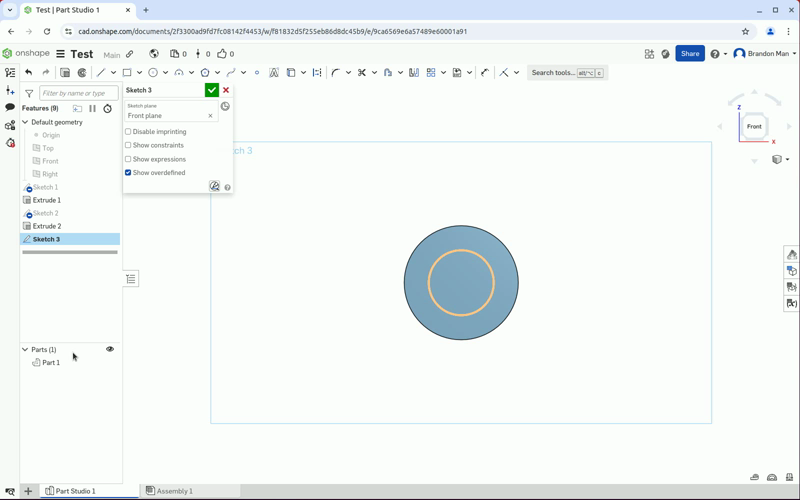
key(y)
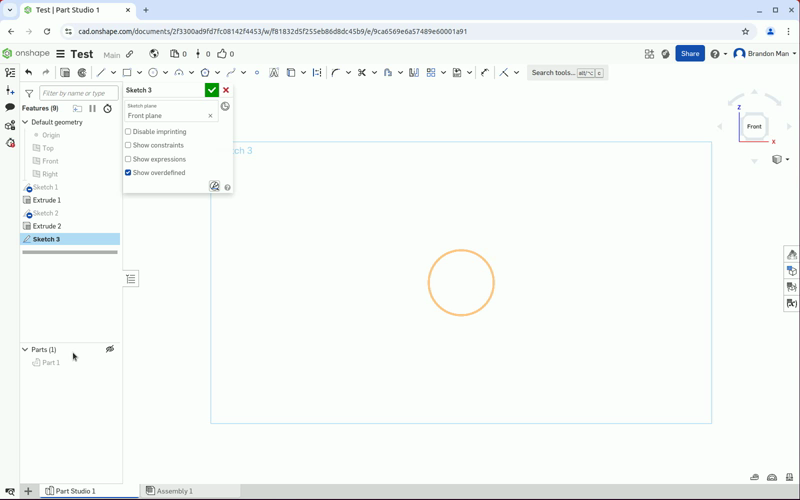
key(c)
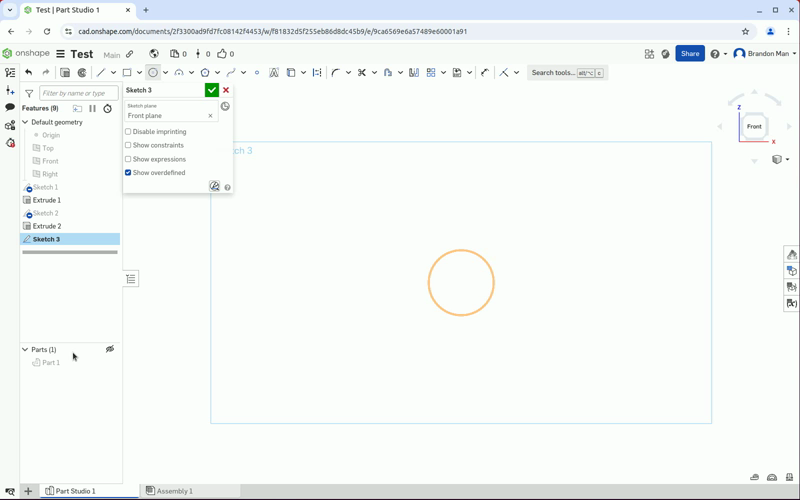
key_down(shift)
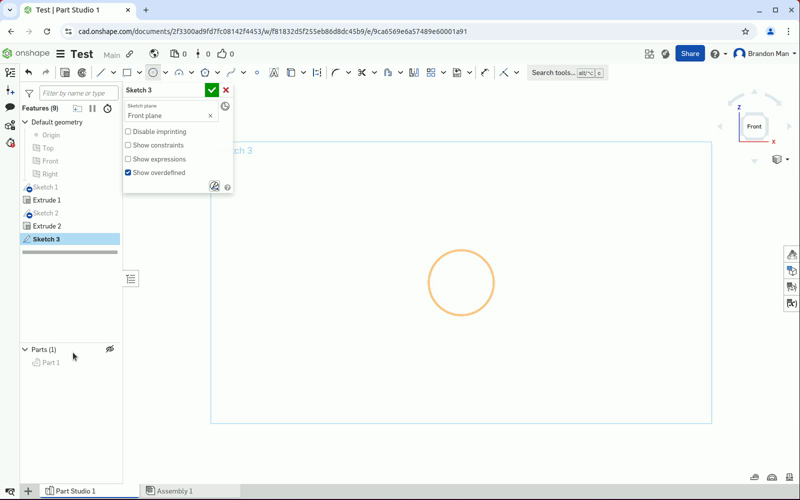
mouse_move(461, 282)
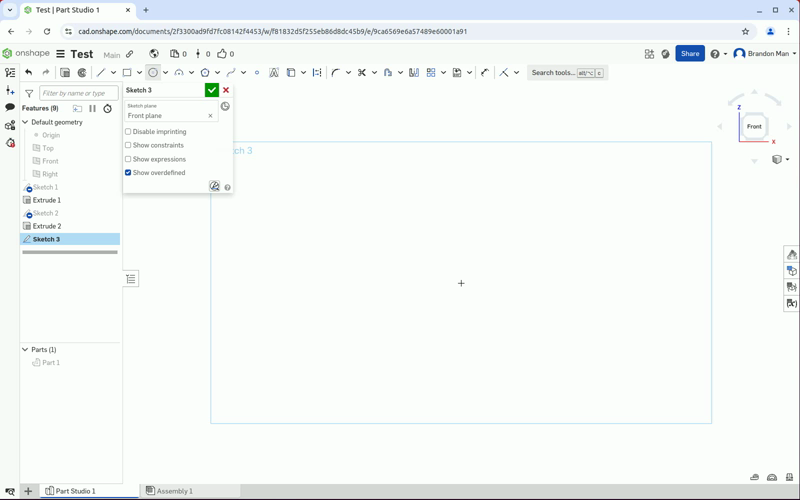
click(461, 282)
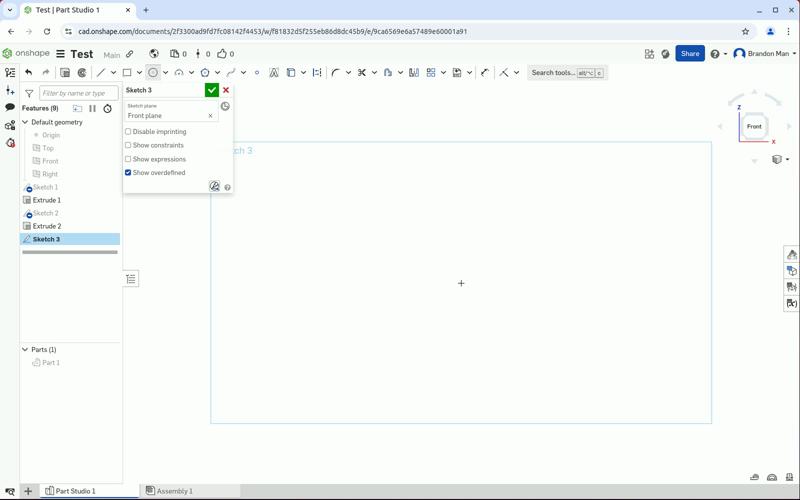
key_up(shift)
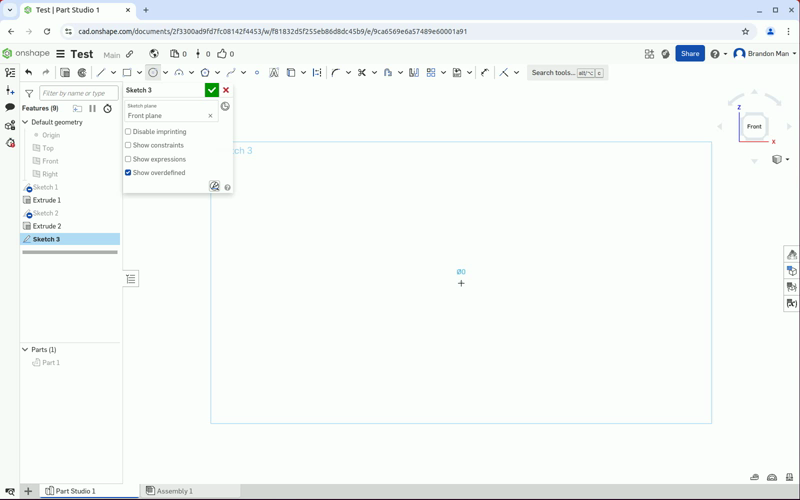
mouse_move(493, 282)
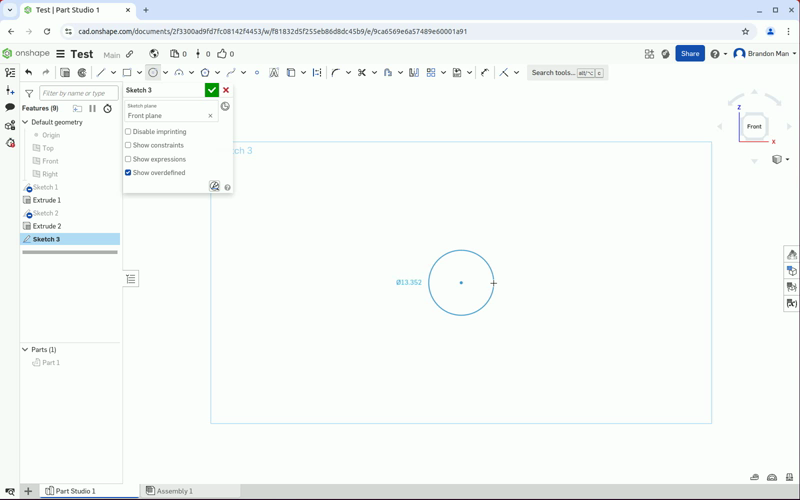
click(493, 282)
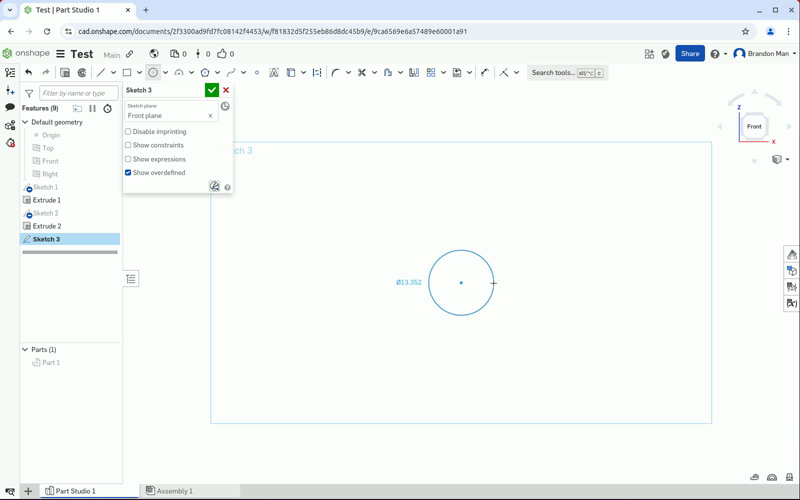
key(esc)
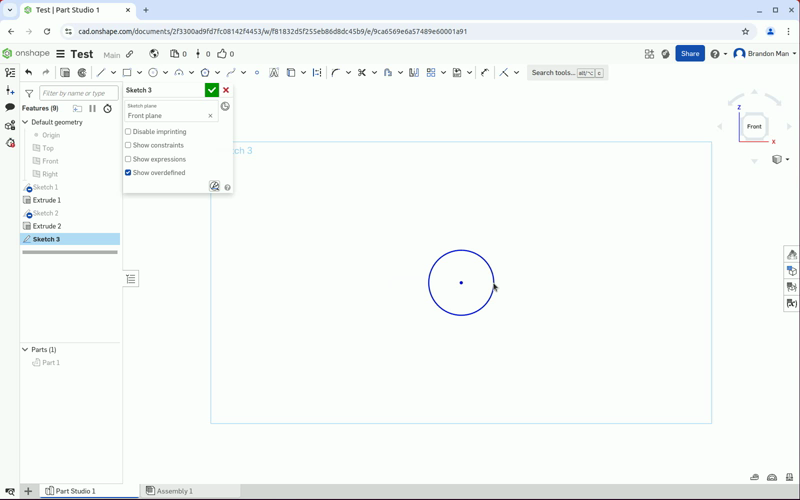
mouse_move(433, 286)
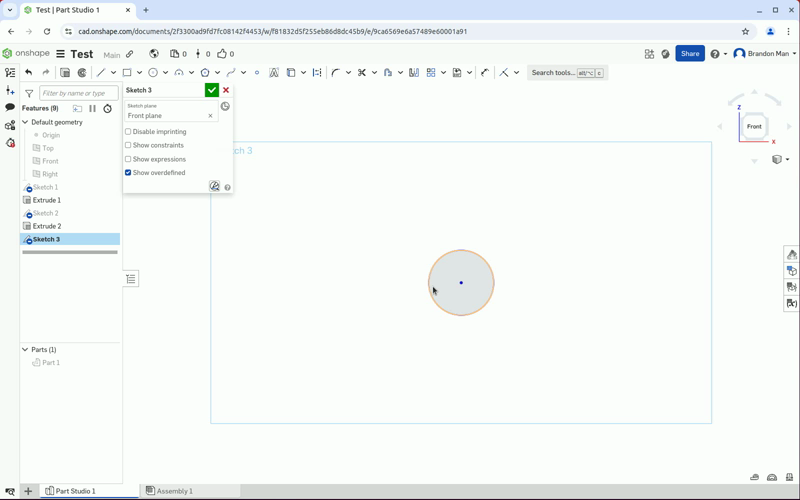
click(433, 286)
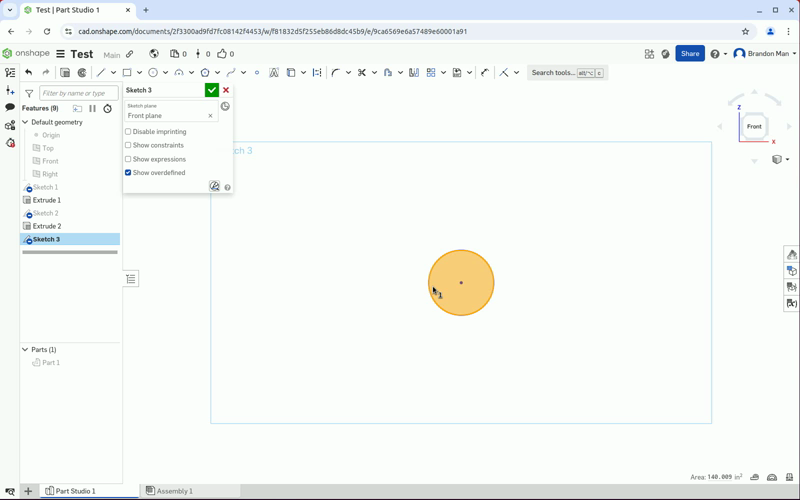
mouse_move(73, 352)
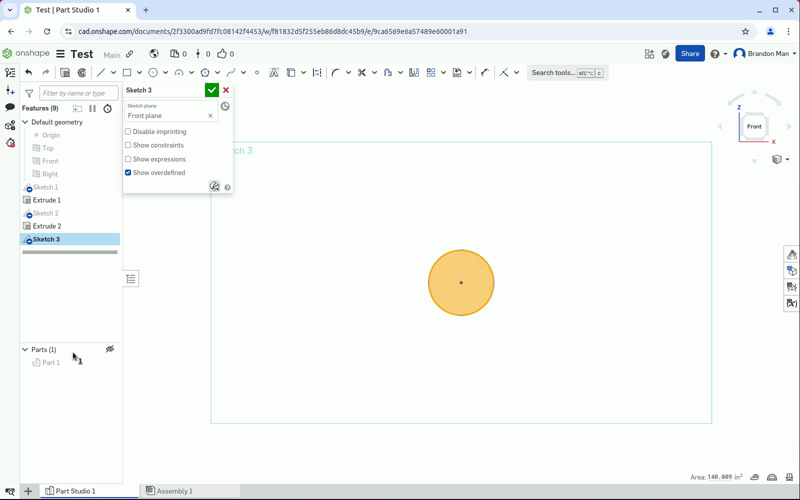
key(shift+y)
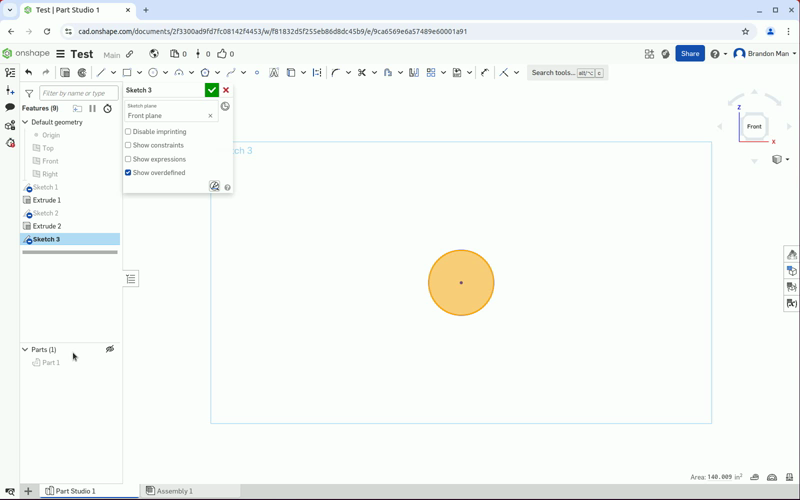
key(shift+e)
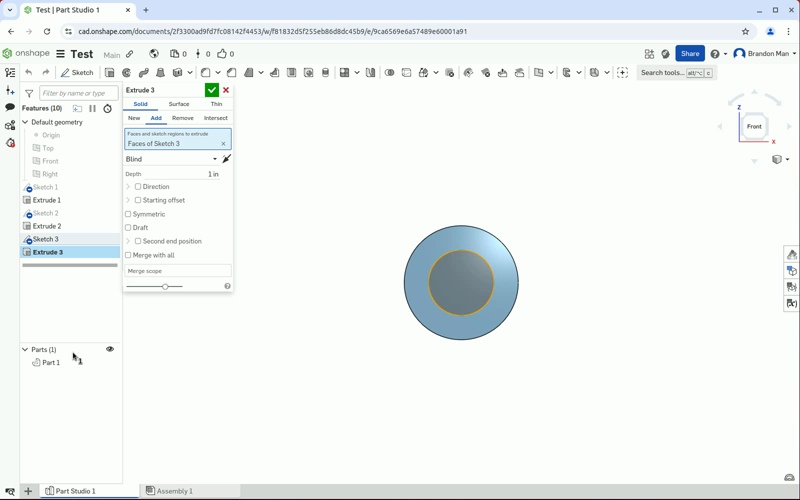
mouse_move(143, 106)
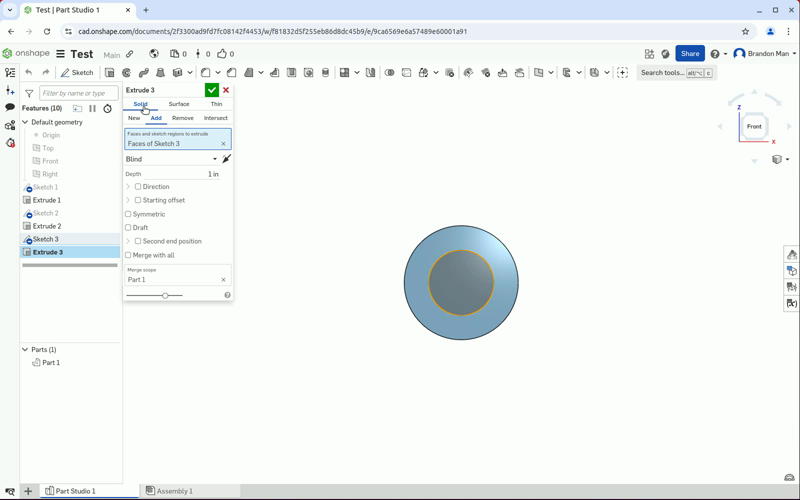
click(143, 106)
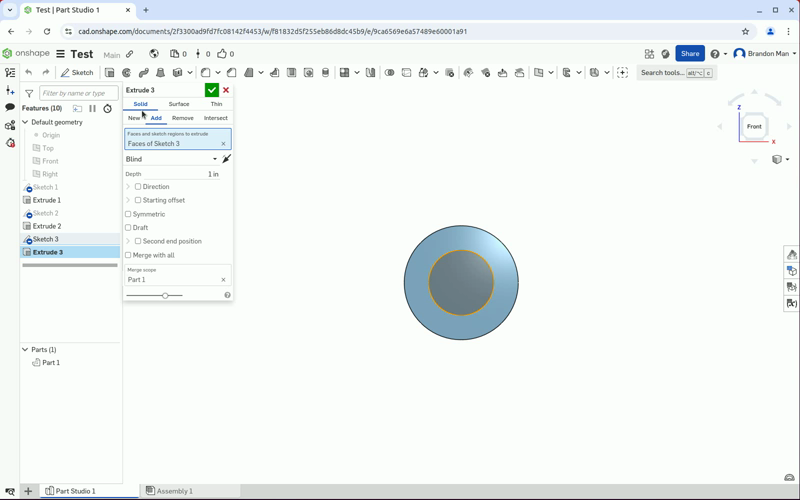
mouse_move(137, 120)
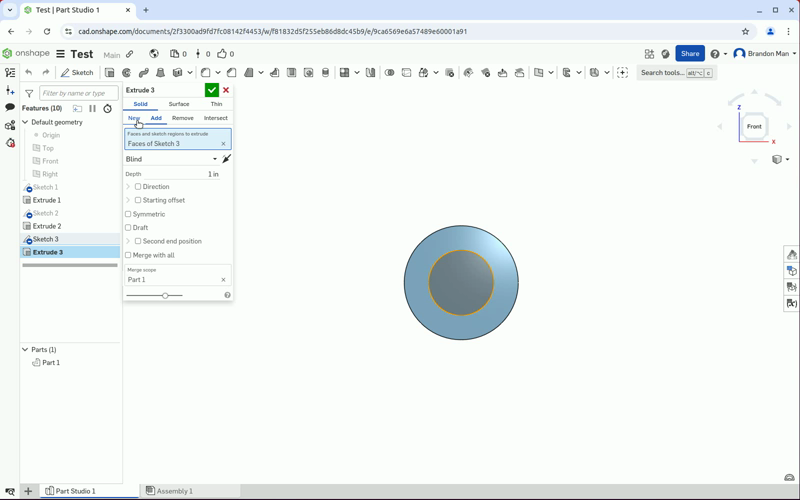
click(137, 120)
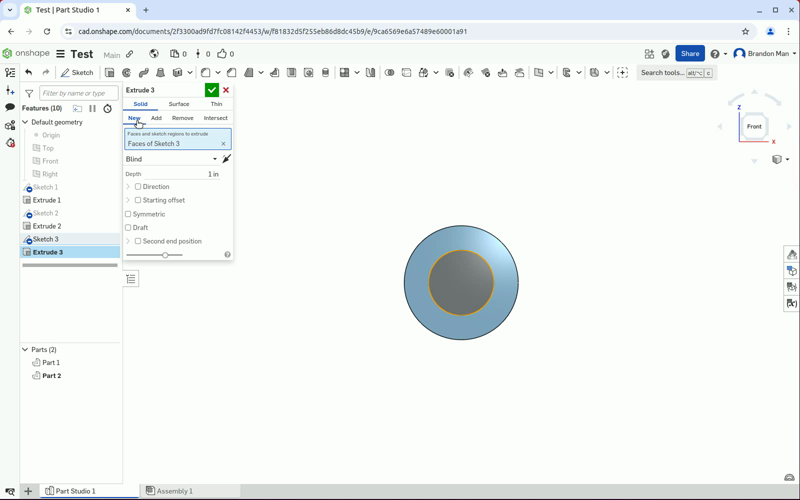
key(tab, 4)
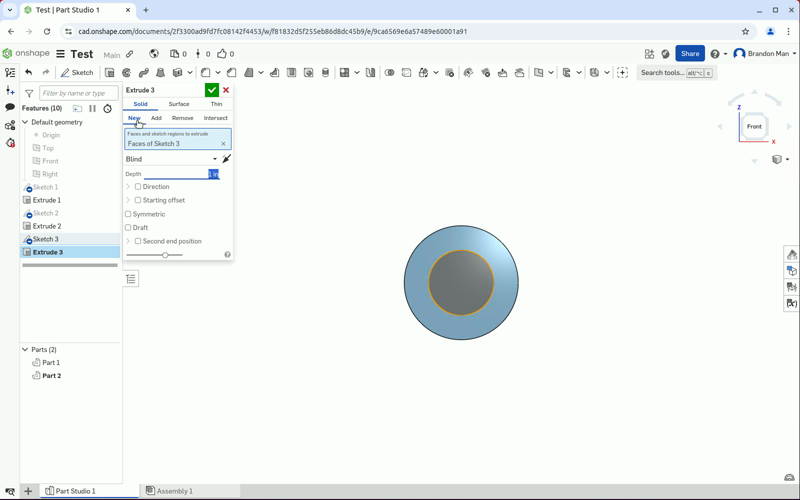
text(-23.108)
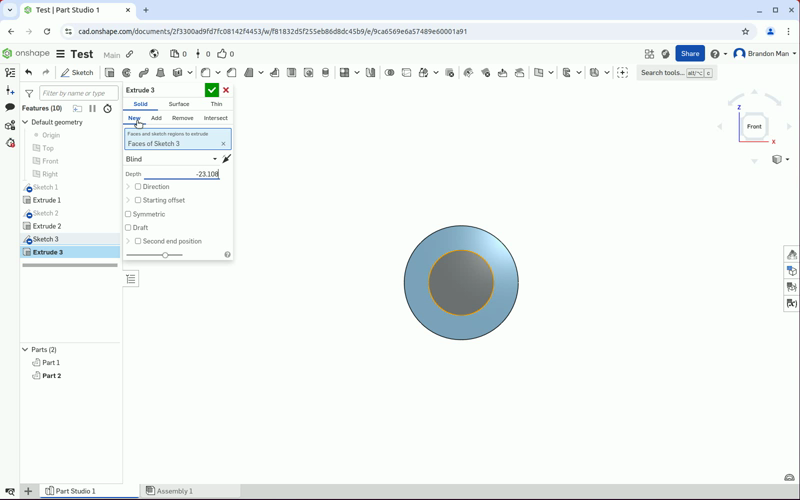
key(enter)
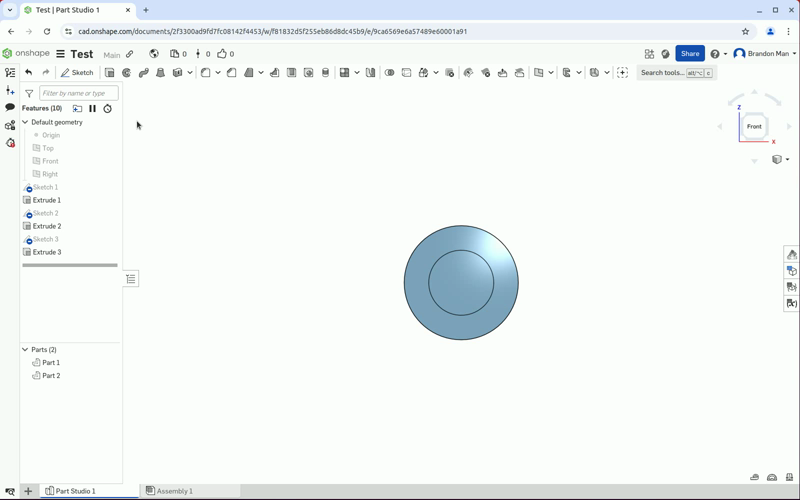
key(shift+h)
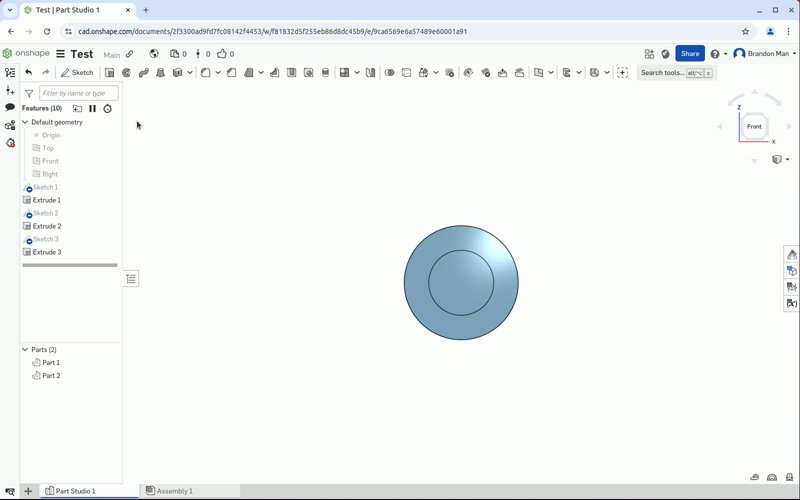
key(shift+h)
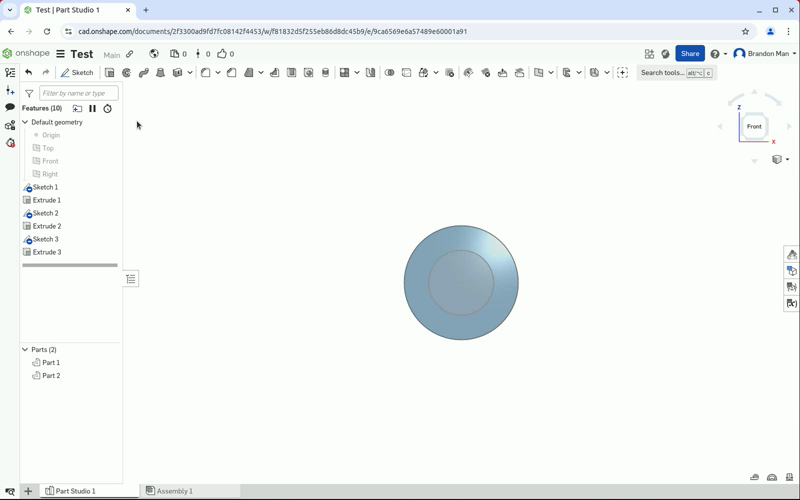
key(shift+7)
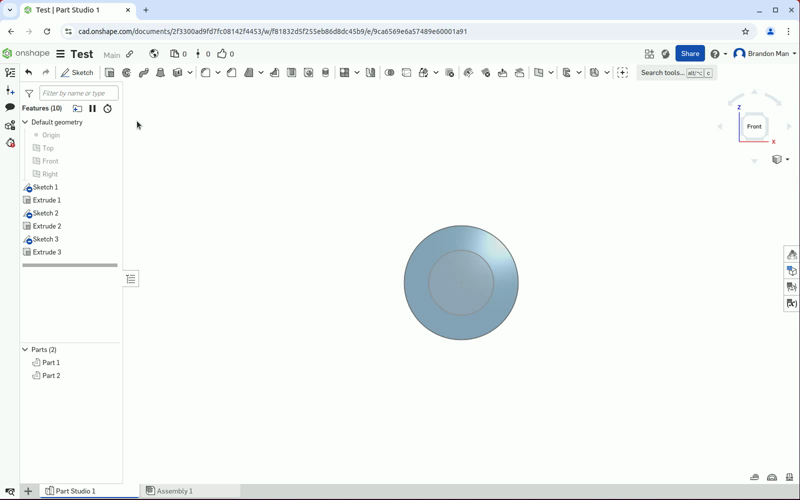
key(left, 2)
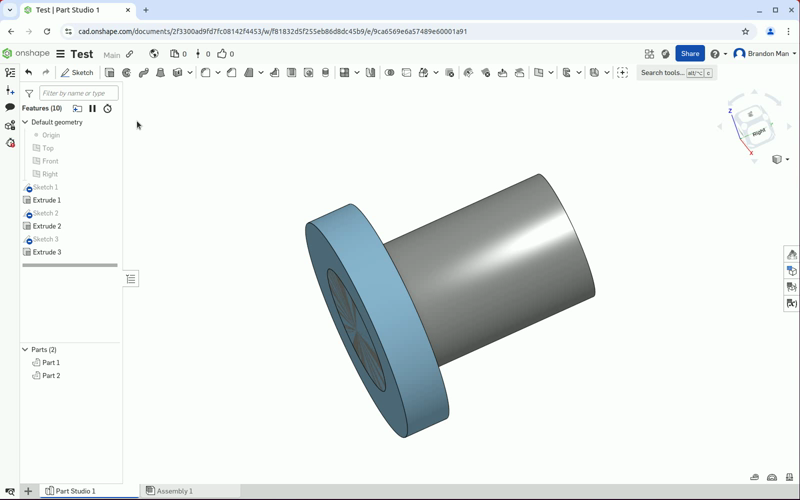
key(down, 2)
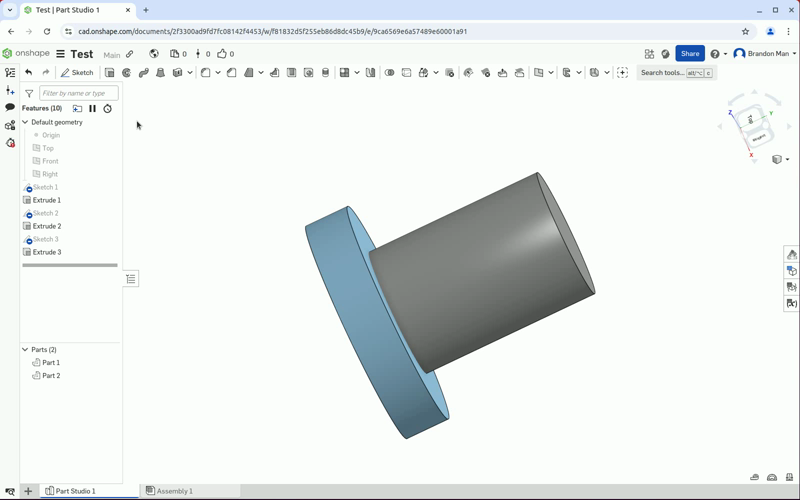
key(up, 2)
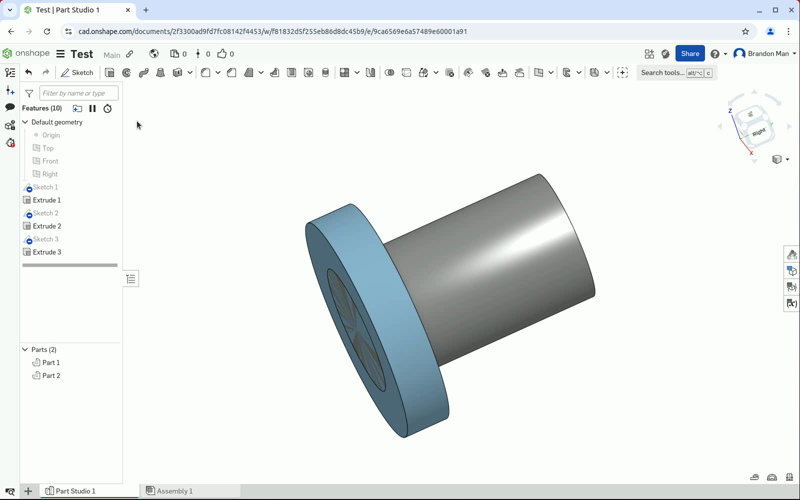
key(right, 2)
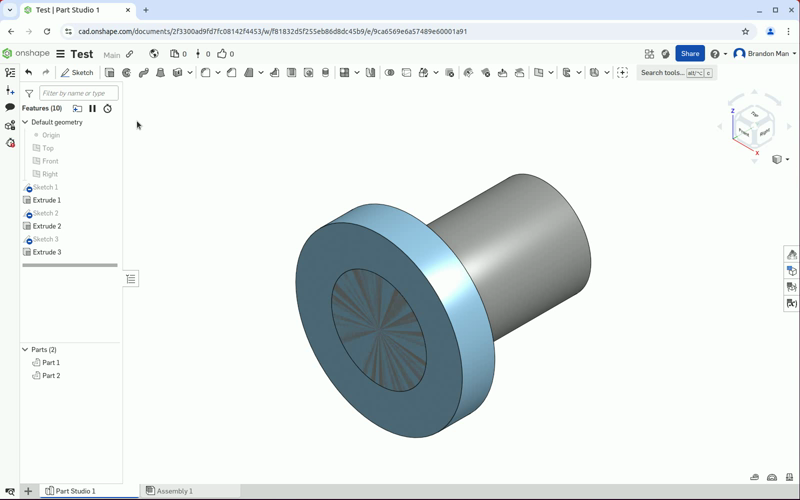
mouse_move(73, 189)
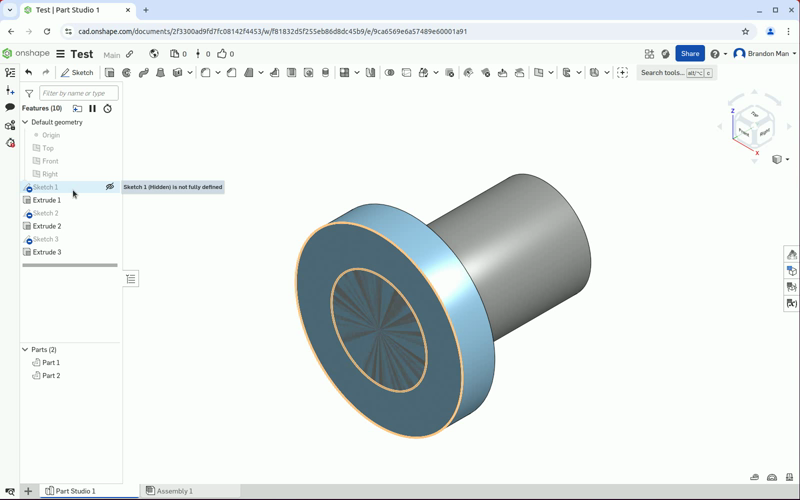
click(73, 189)